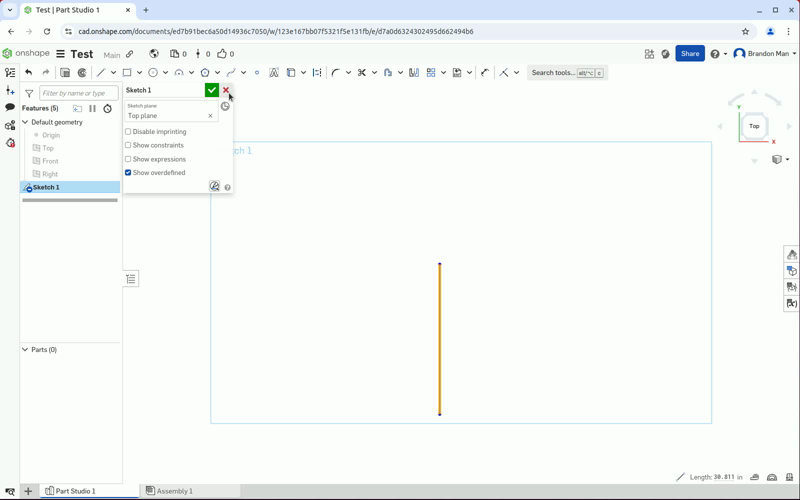
key(shift+h)
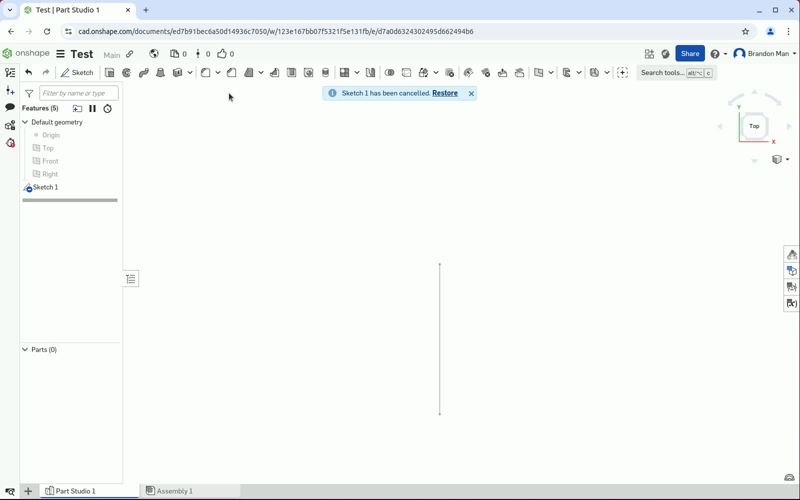
mouse_move(73, 352)
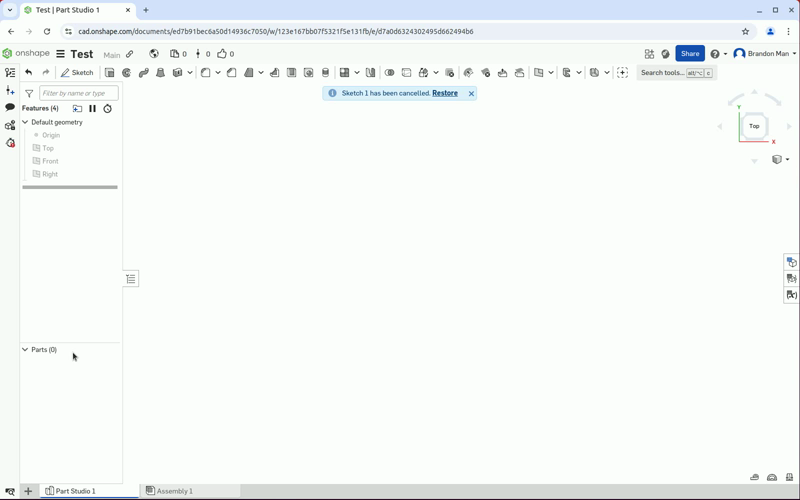
key(y)
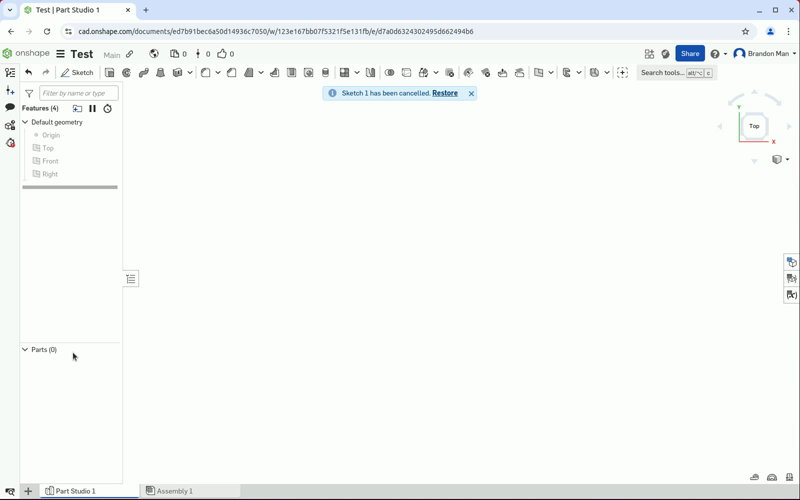
key(shift+p)
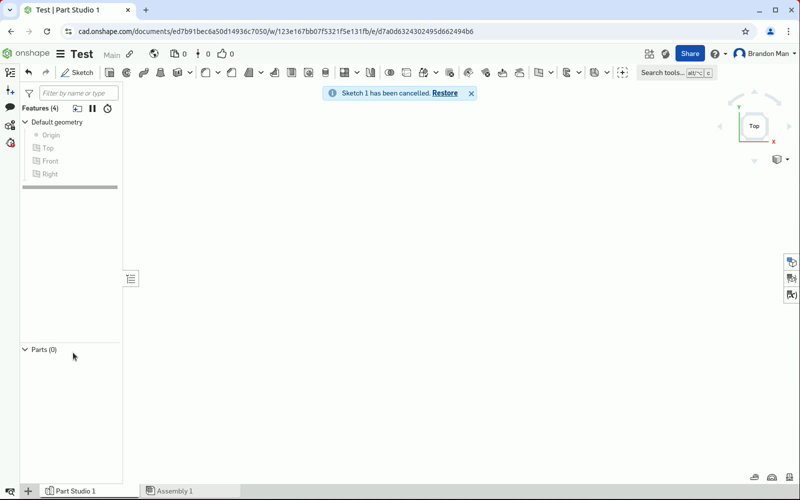
key(space)
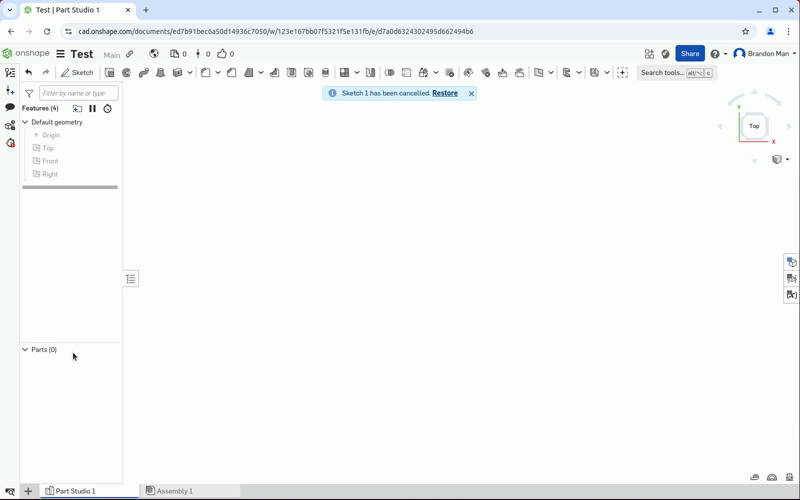
key_down(shift)
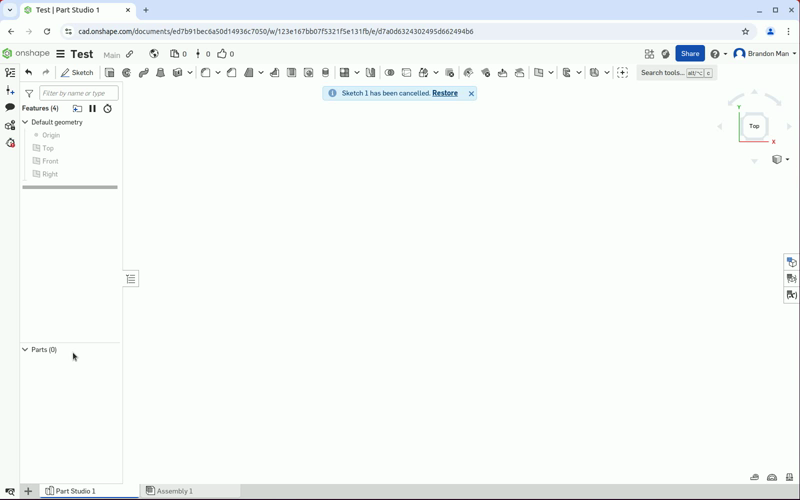
key(up)
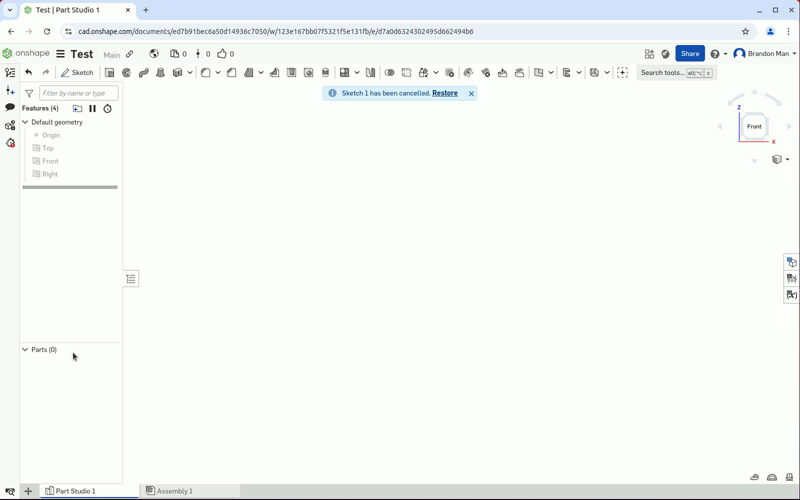
key_up(shift)
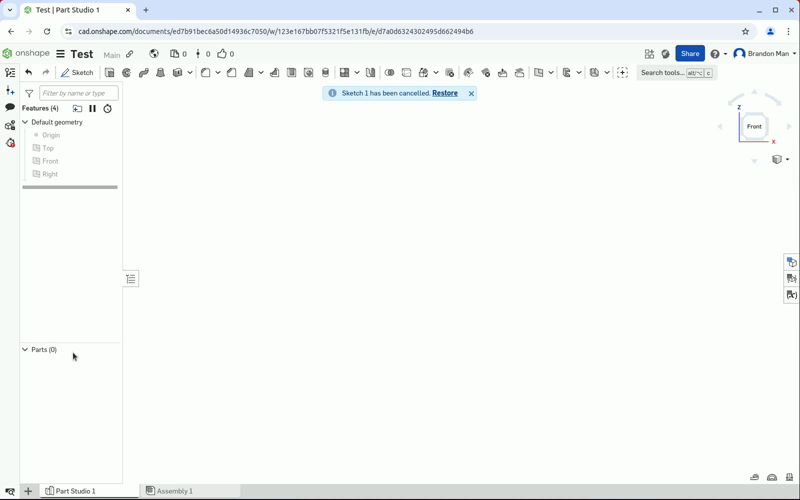
mouse_move(73, 352)
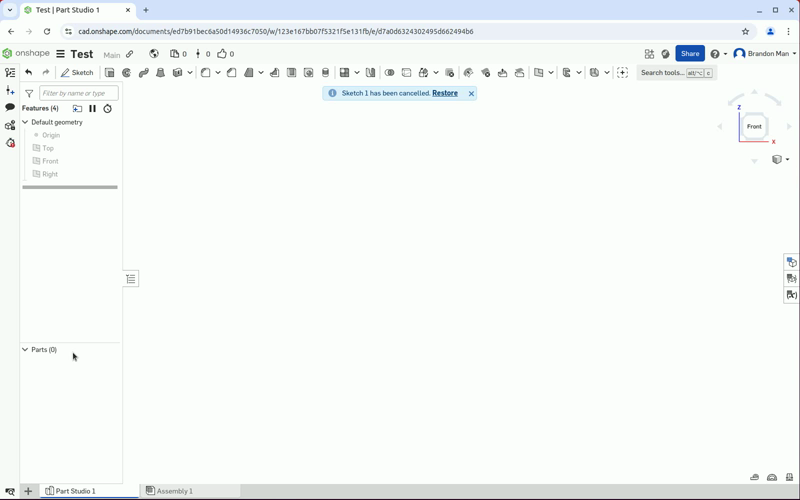
key(shift+y)
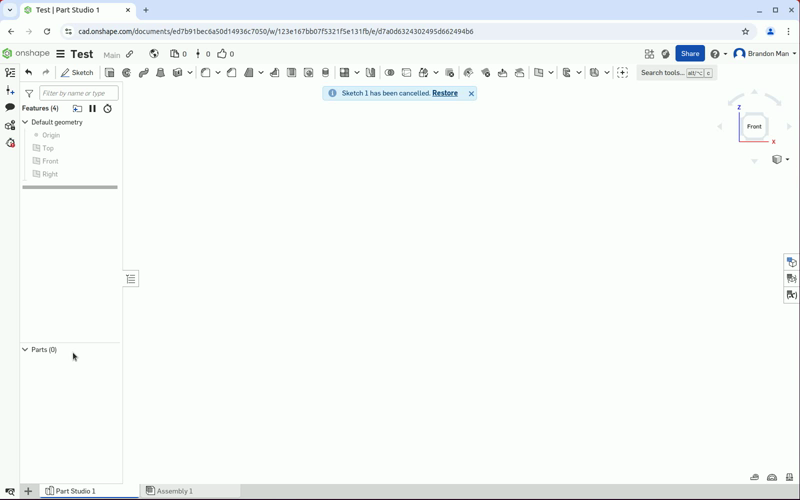
key(shift+s)
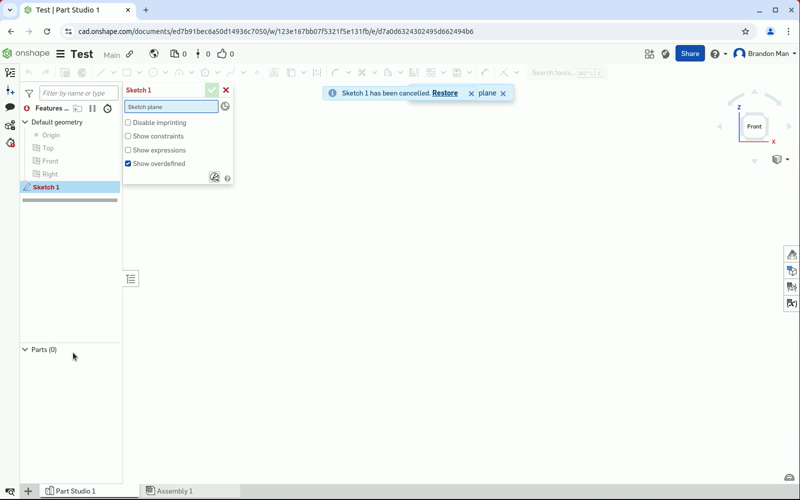
mouse_move(73, 163)
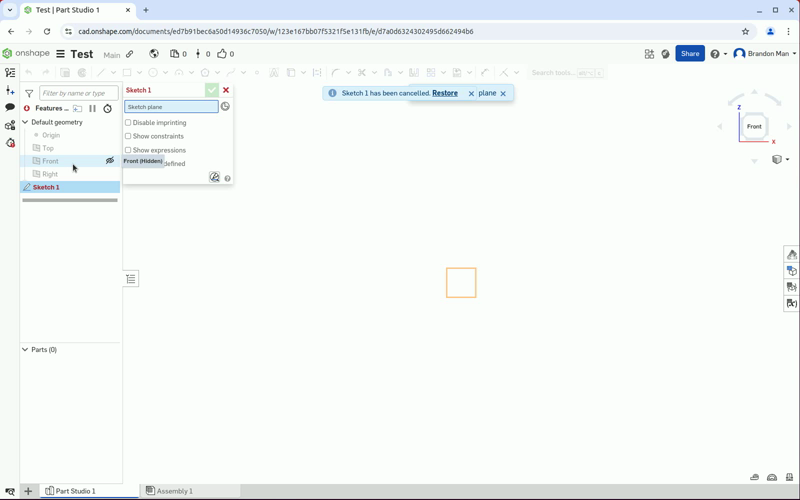
click(73, 163)
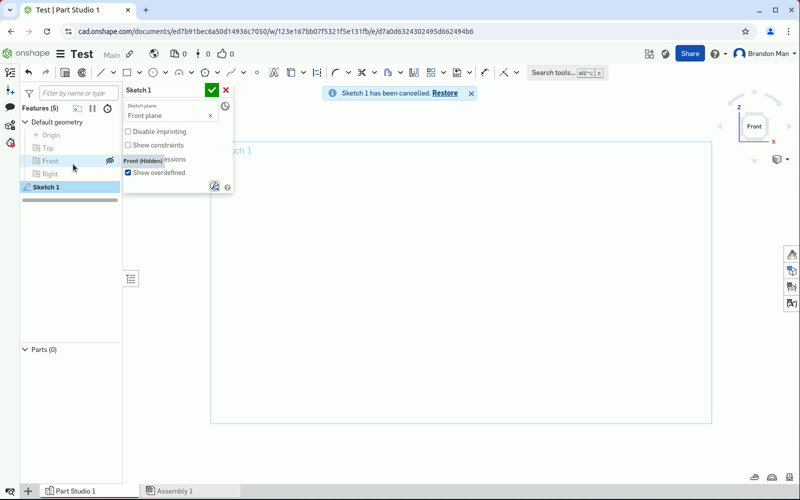
mouse_move(73, 352)
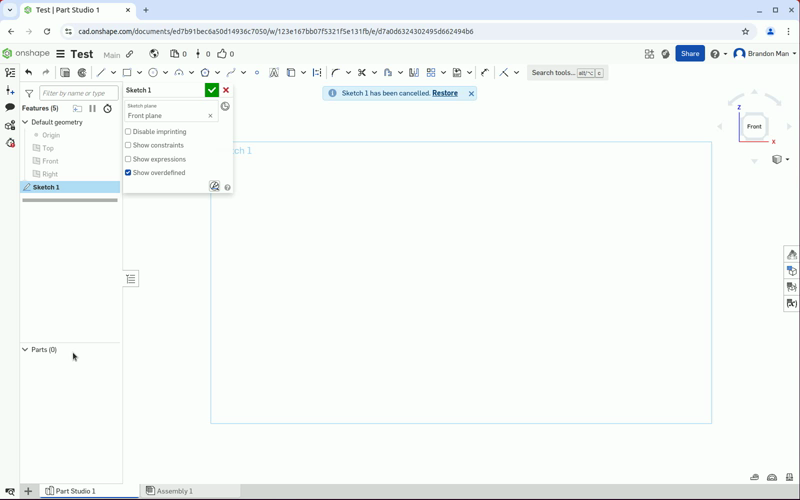
key(y)
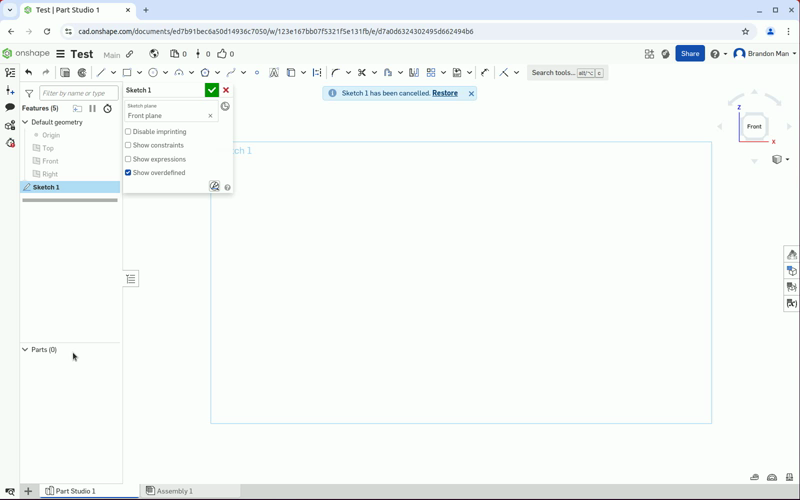
key(l)
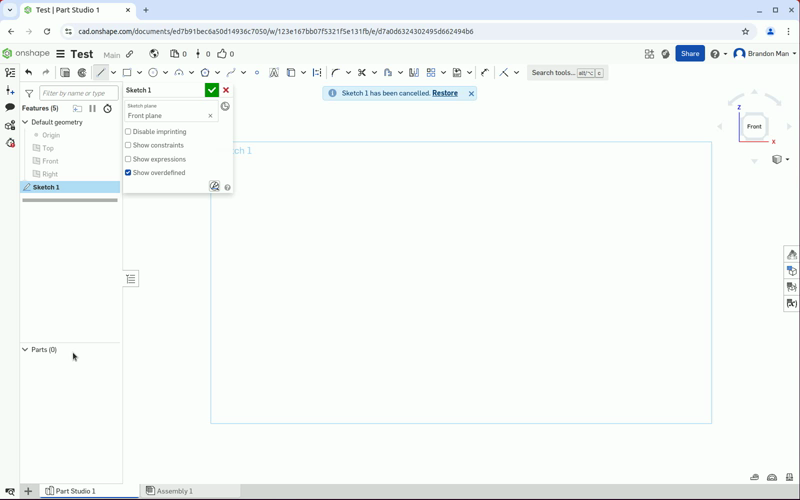
key_down(shift)
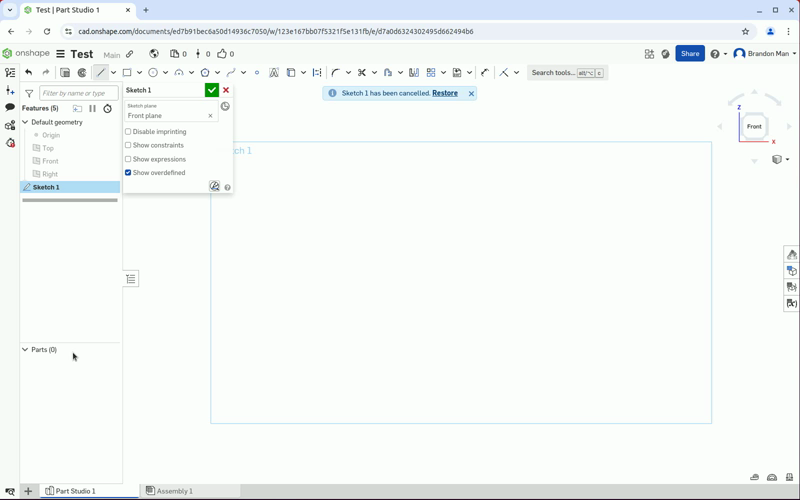
mouse_move(412, 366)
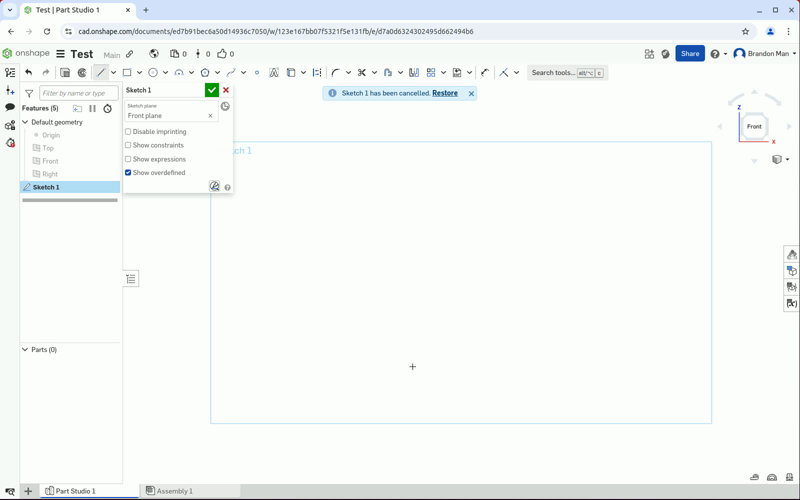
click(412, 366)
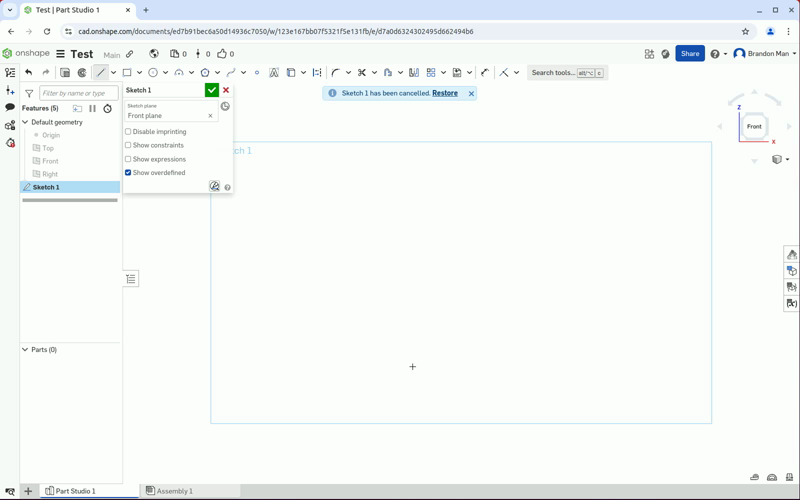
key_up(shift)
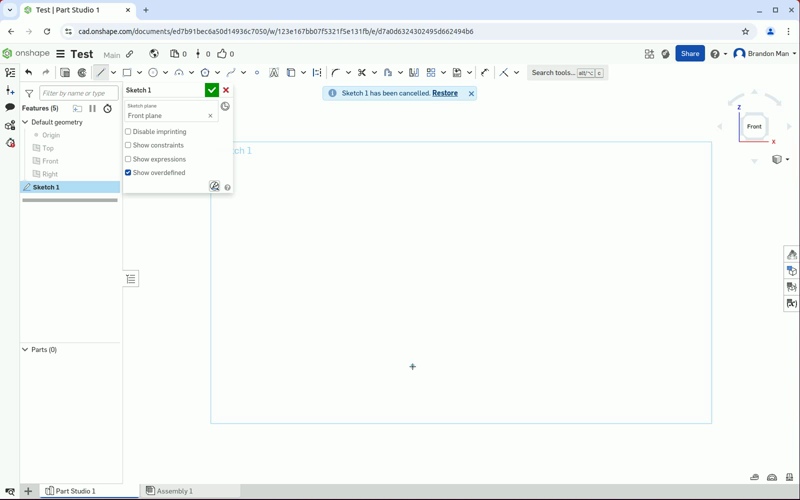
key_down(shift)
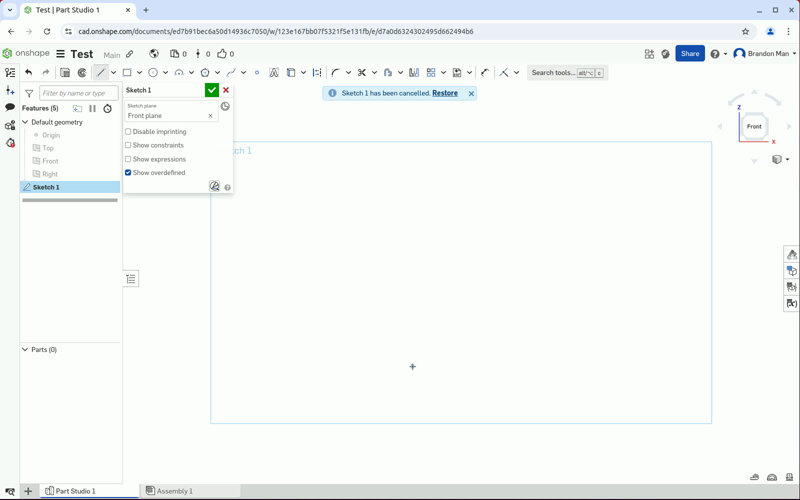
mouse_move(510, 366)
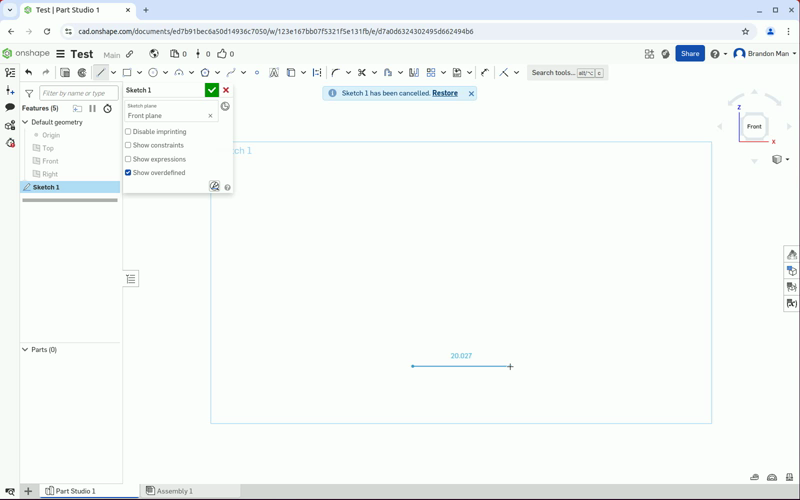
click(510, 366)
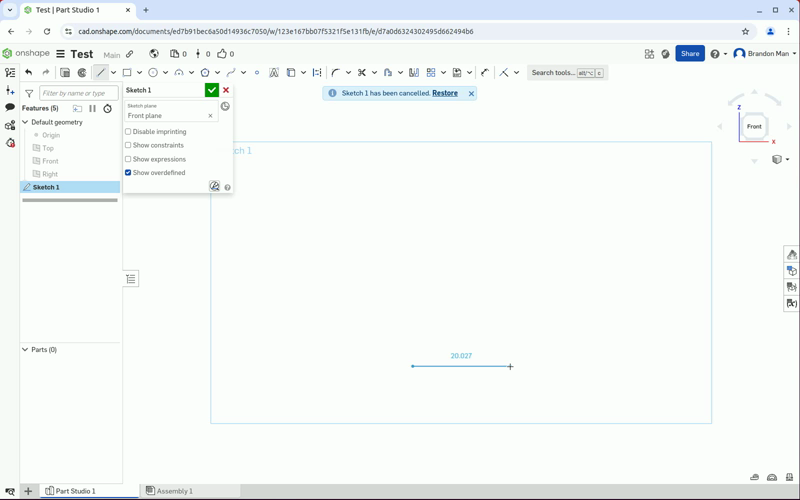
key_up(shift)
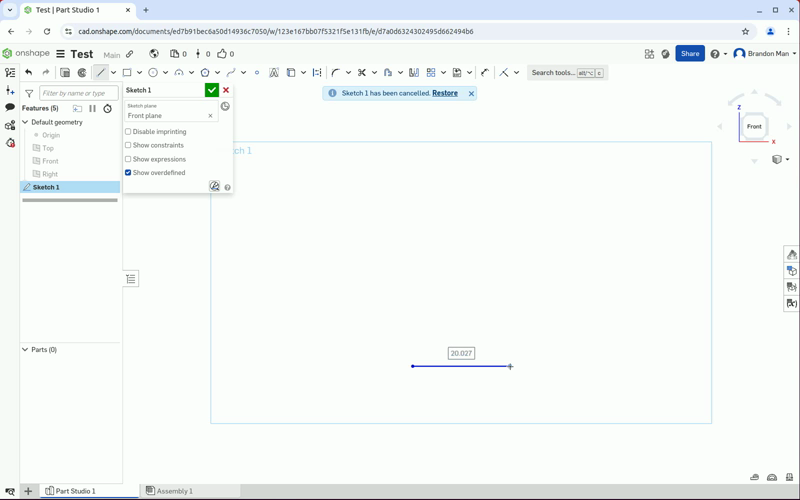
key_down(shift)
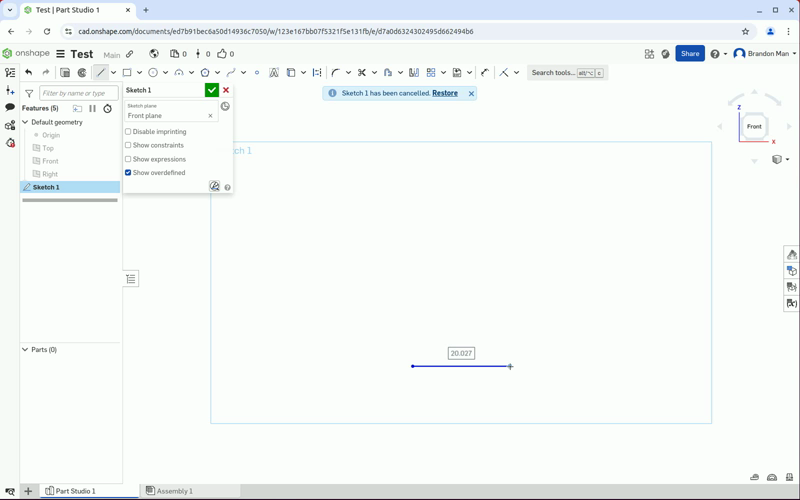
mouse_move(510, 201)
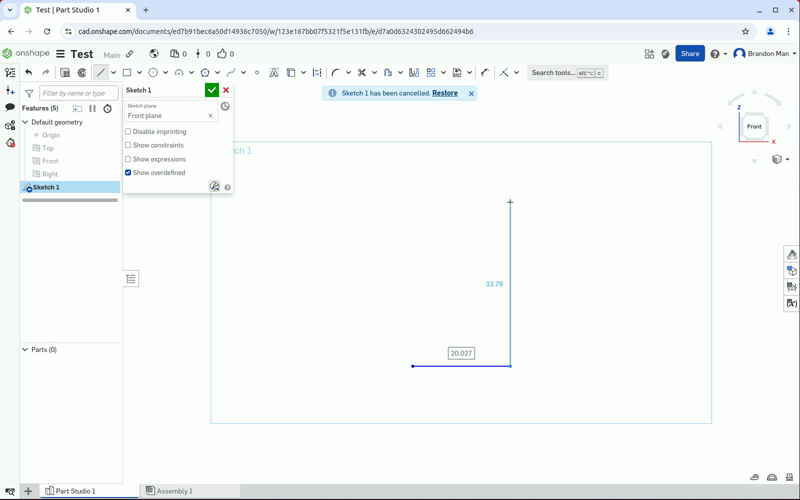
click(510, 201)
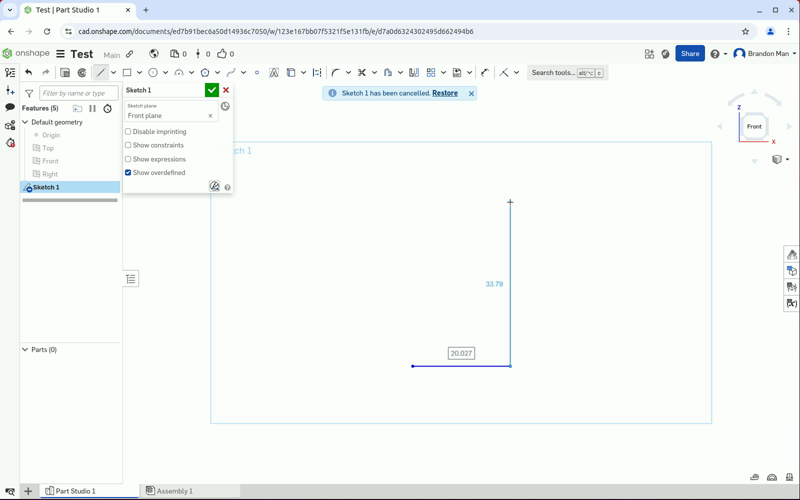
key_up(shift)
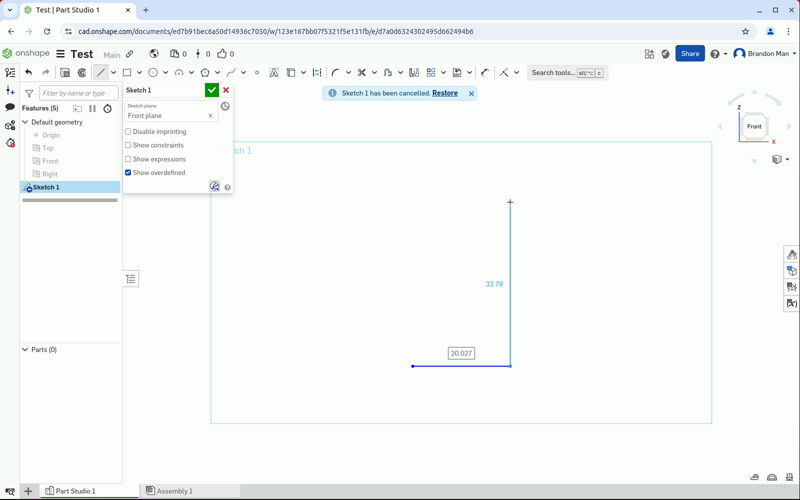
key_down(shift)
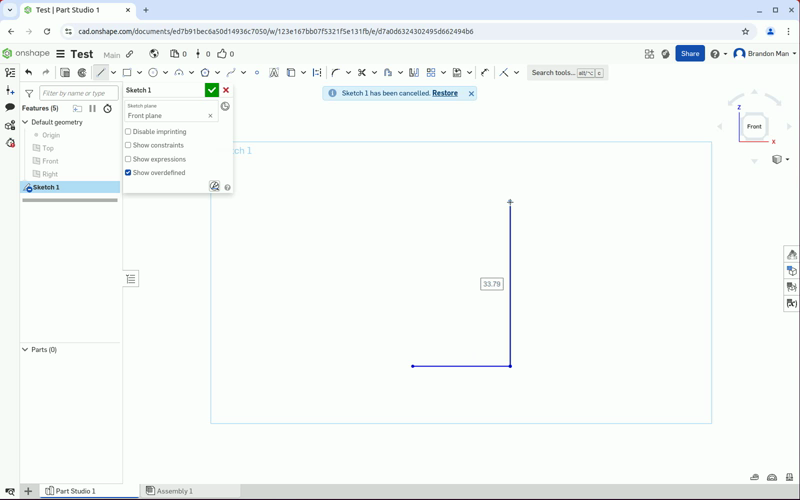
mouse_move(412, 201)
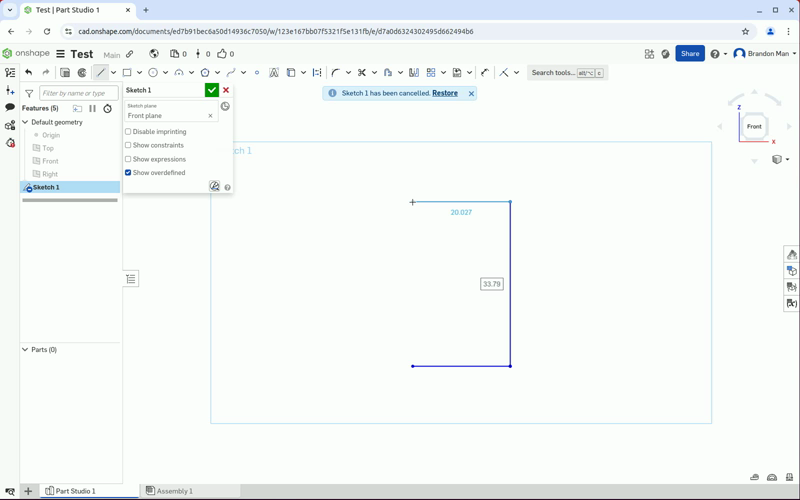
click(412, 201)
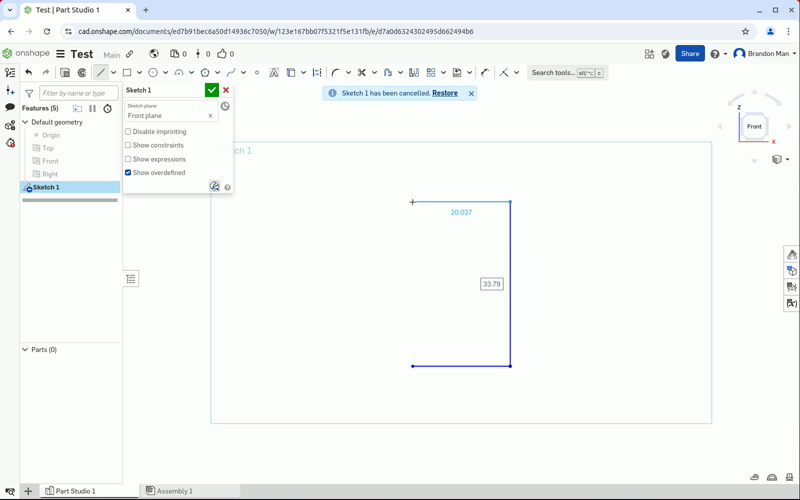
key_up(shift)
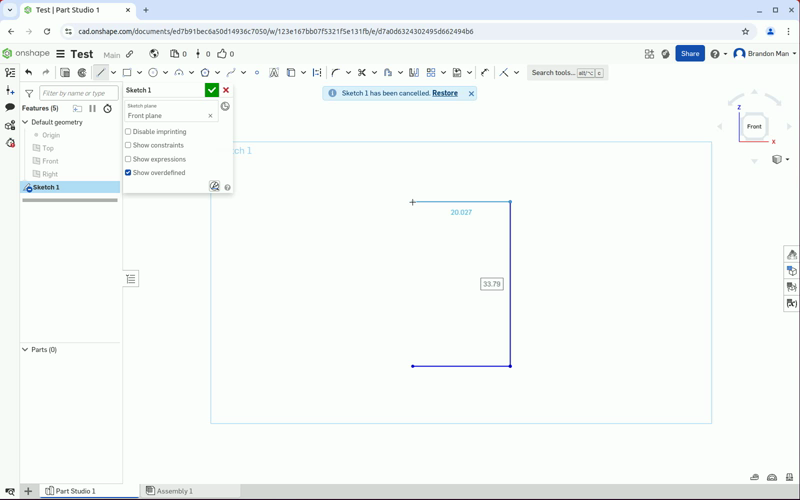
key_down(shift)
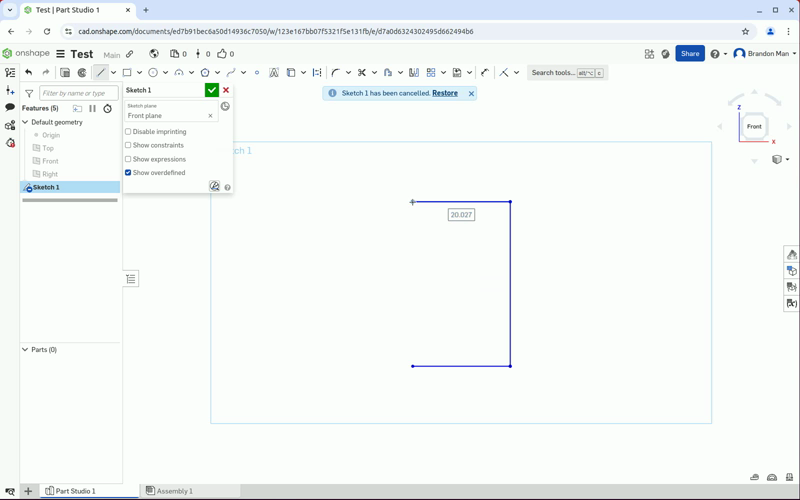
mouse_move(412, 366)
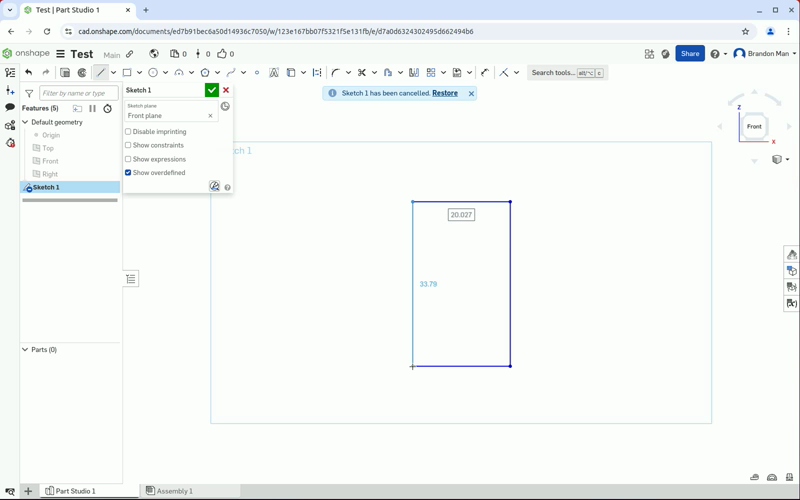
key_up(shift)
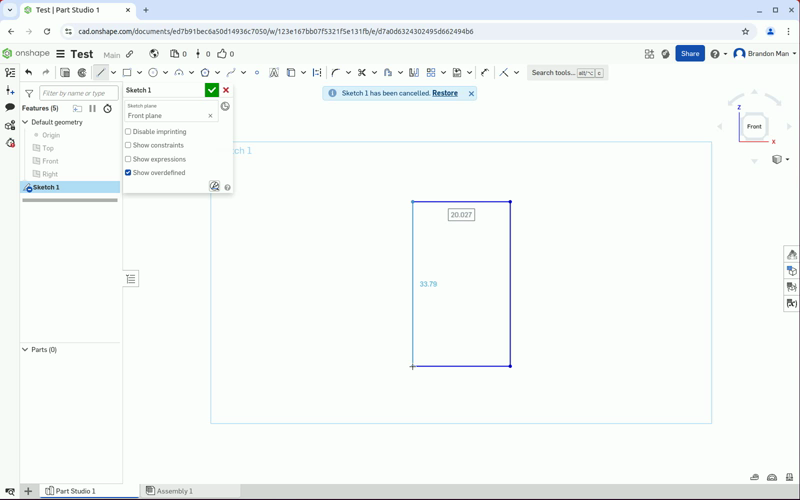
click(412, 366)
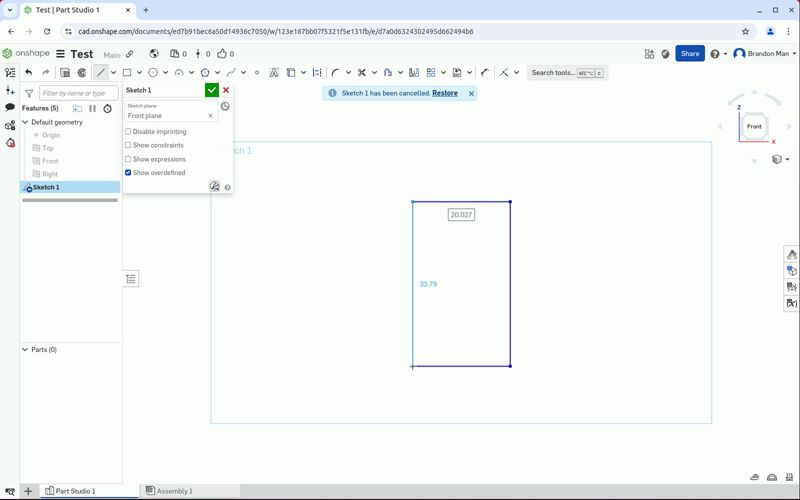
key(esc)
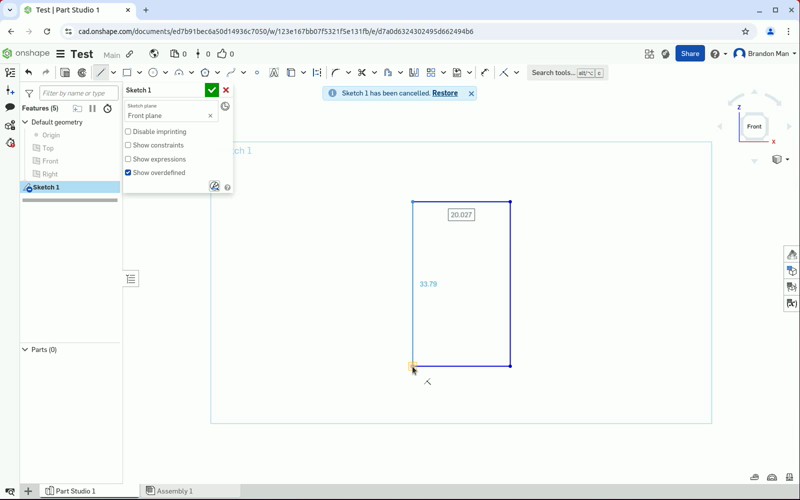
mouse_move(489, 241)
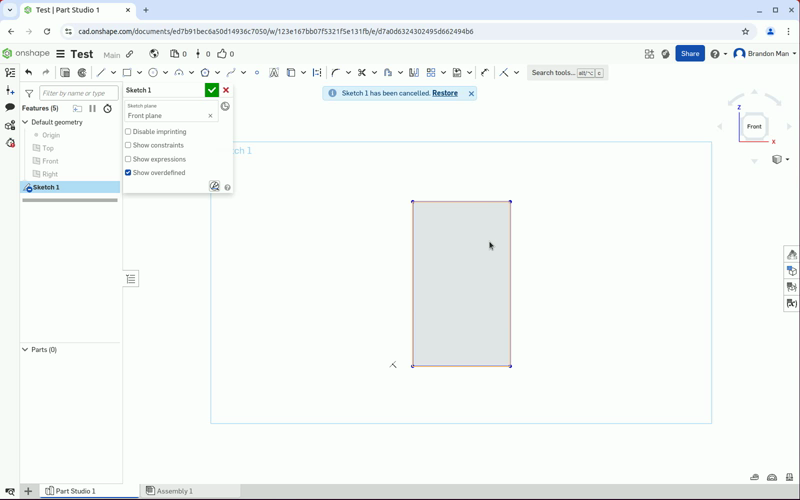
click(489, 241)
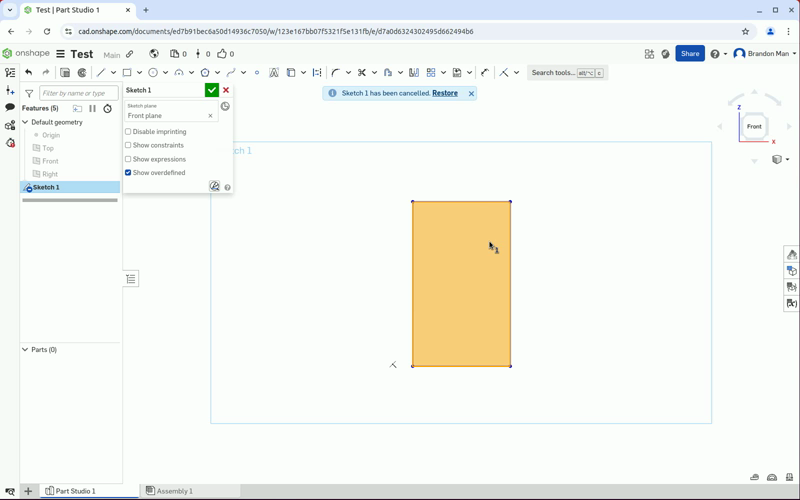
mouse_move(73, 352)
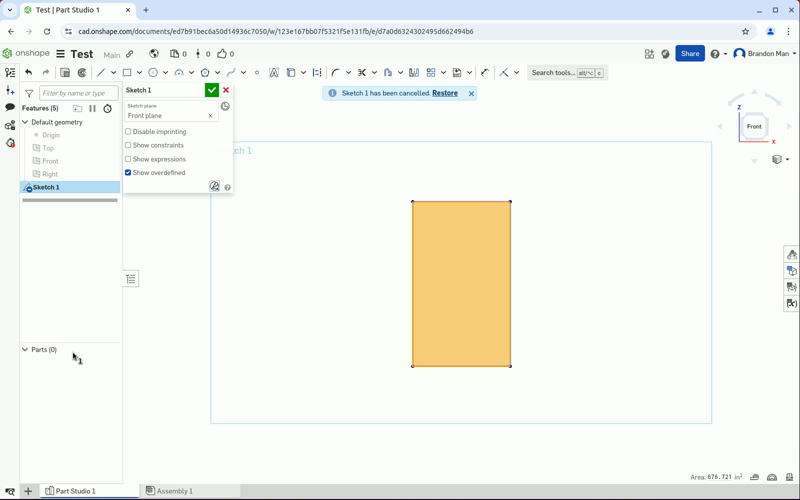
key(shift+y)
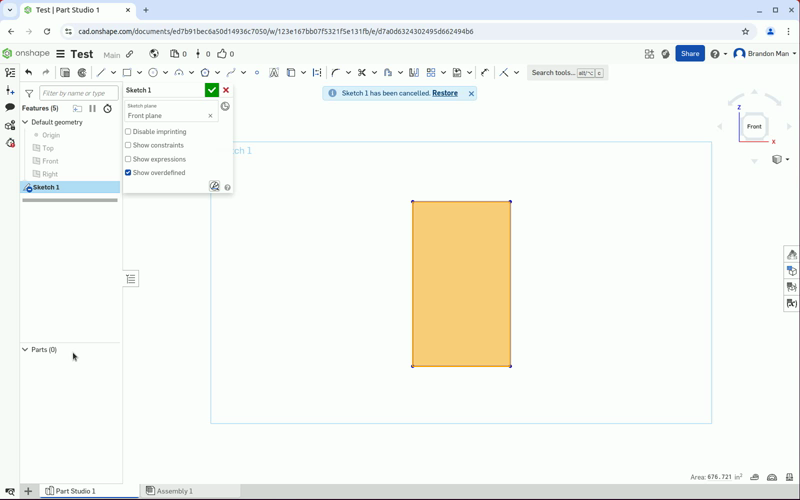
key(shift+e)
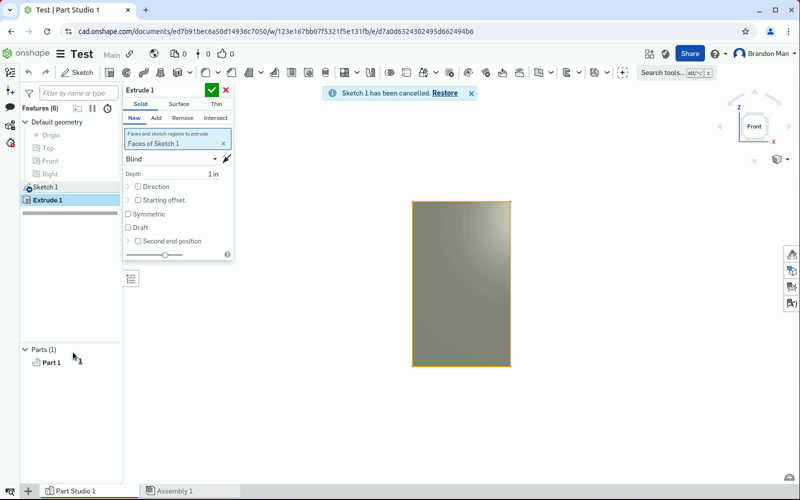
mouse_move(143, 106)
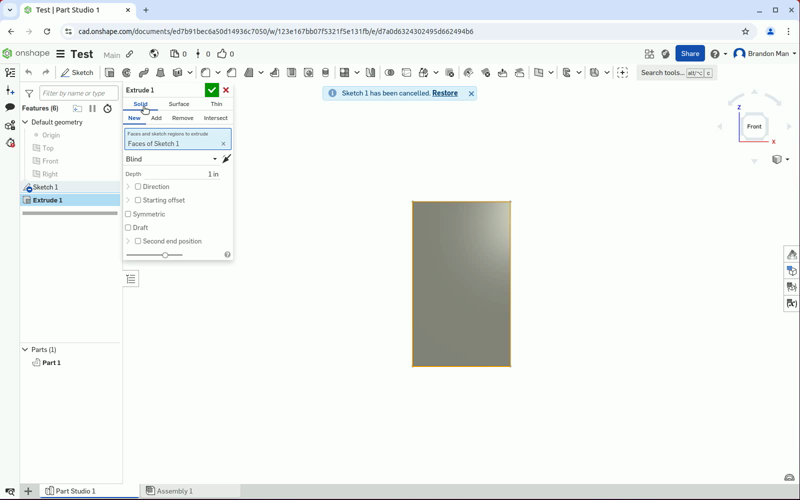
click(143, 106)
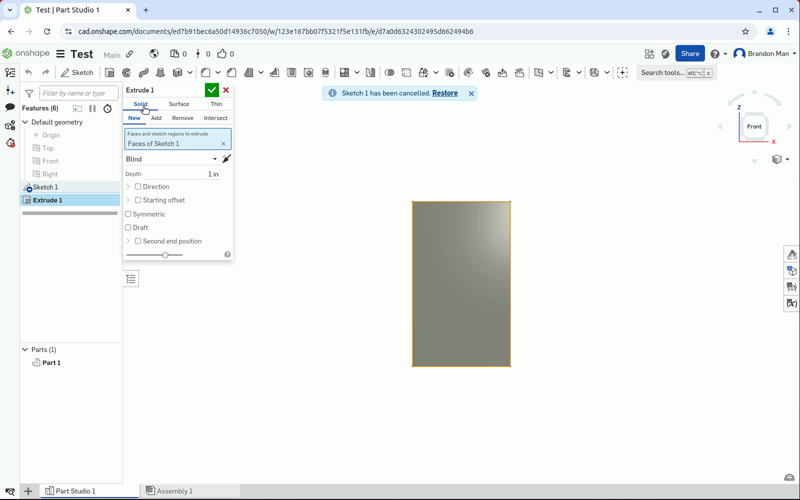
mouse_move(137, 120)
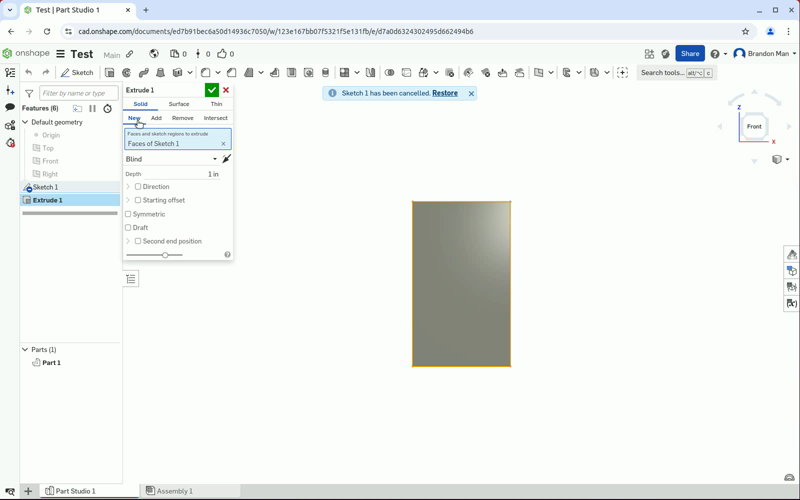
click(137, 120)
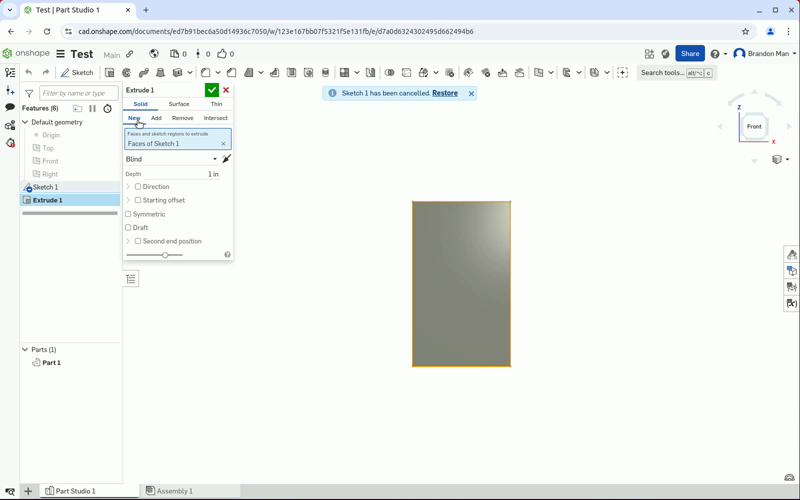
key(tab, 4)
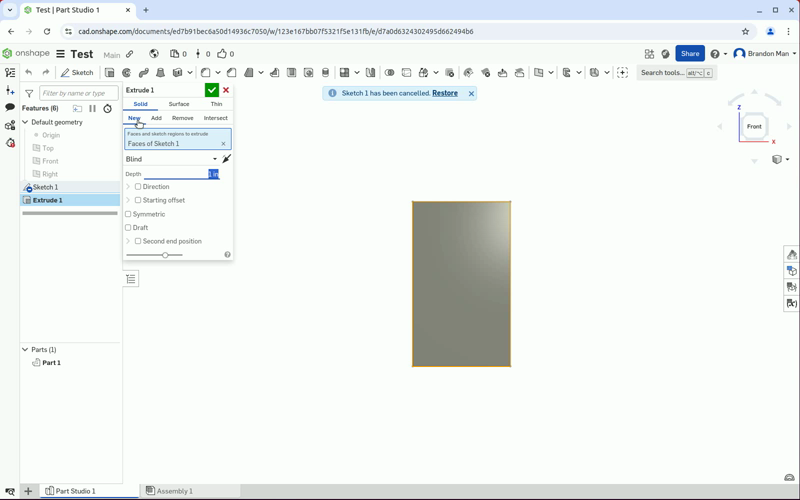
text(1.204)
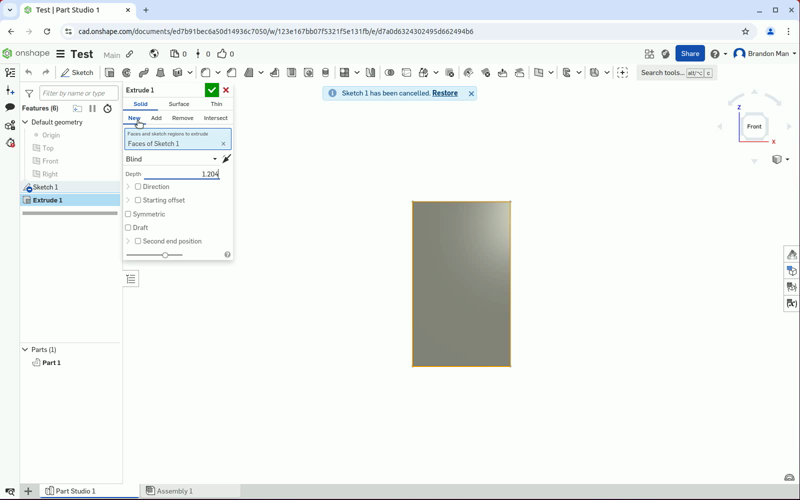
key(enter)
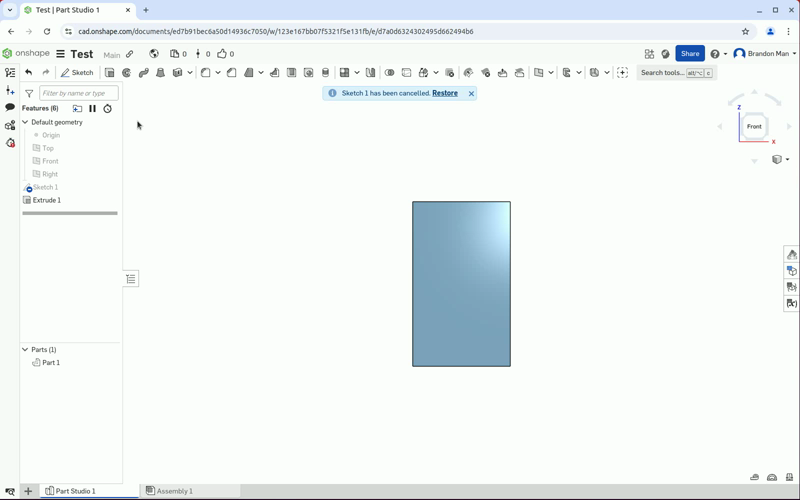
key(shift+h)
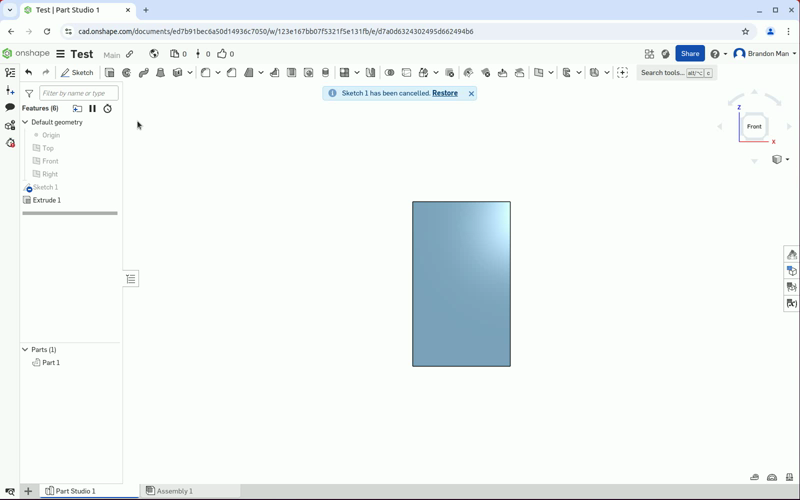
key(shift+h)
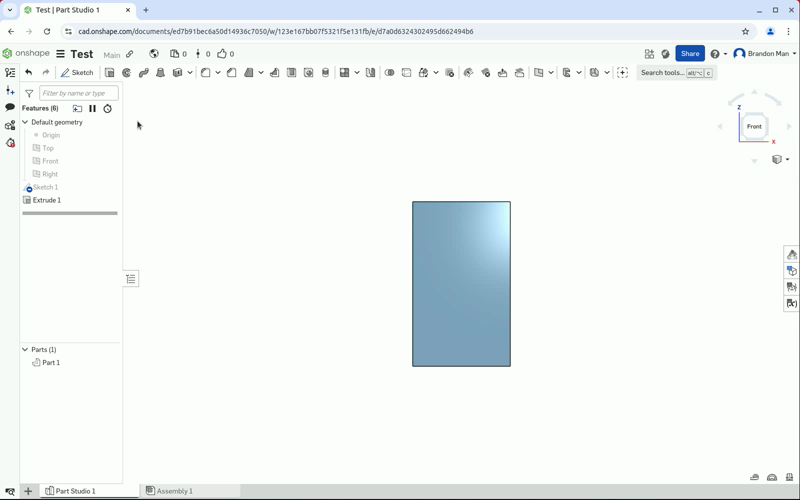
mouse_move(73, 189)
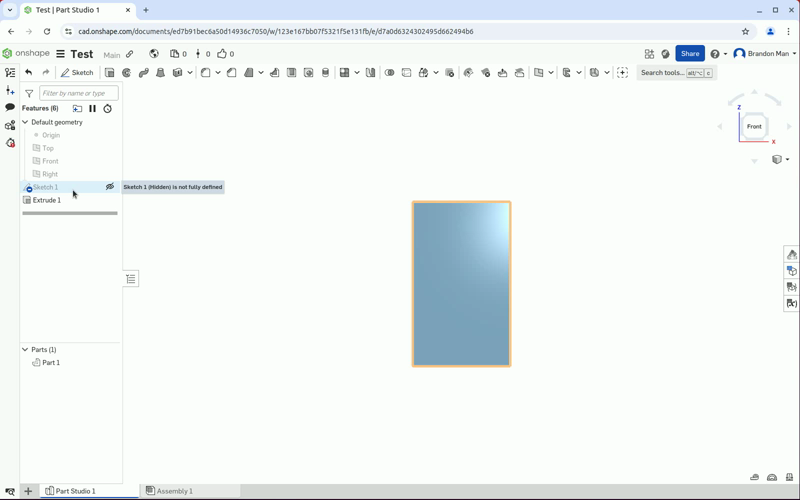
click(73, 189)
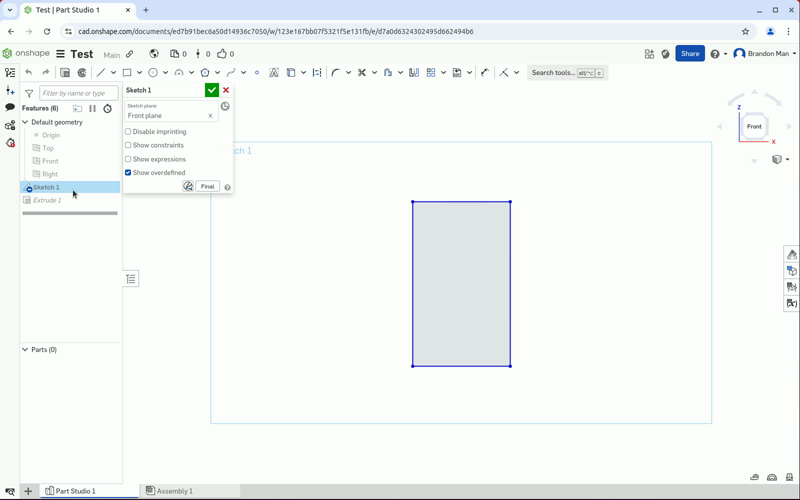
mouse_move(229, 92)
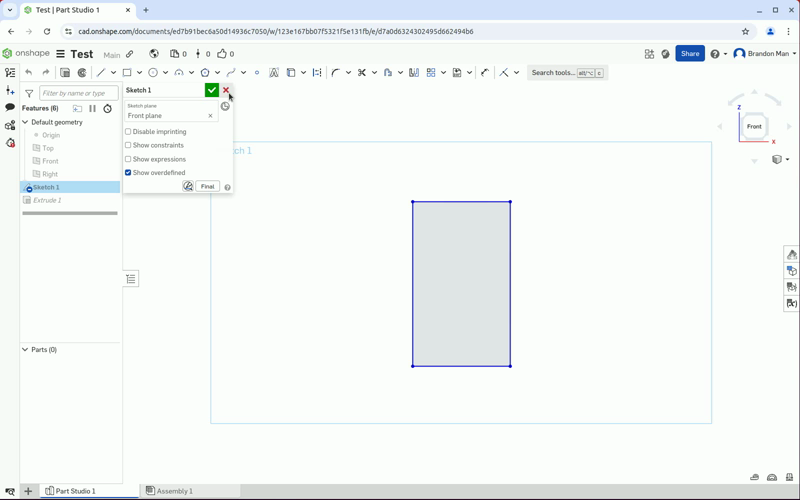
click(229, 92)
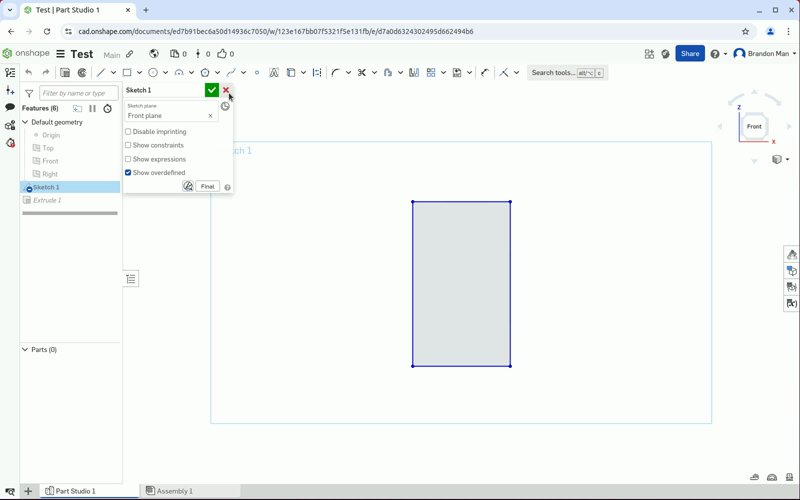
key(shift+s)
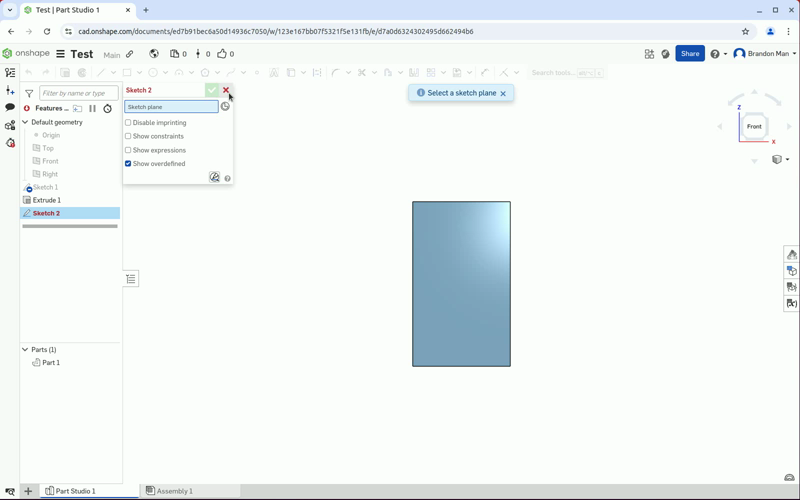
mouse_move(73, 163)
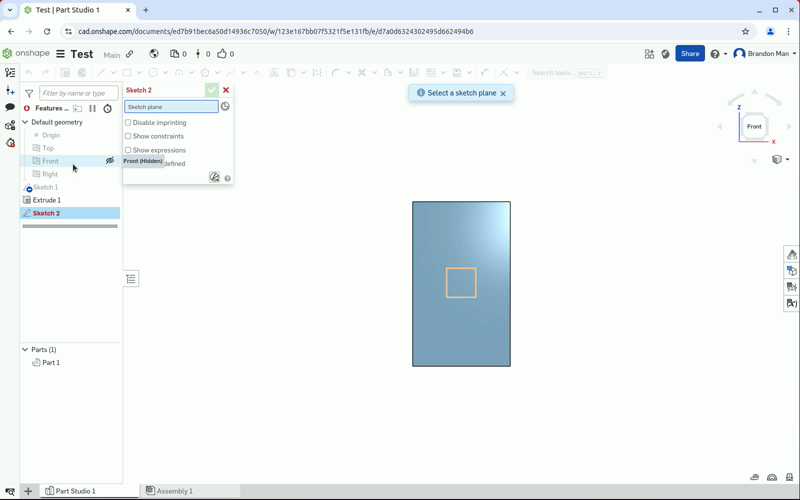
click(73, 163)
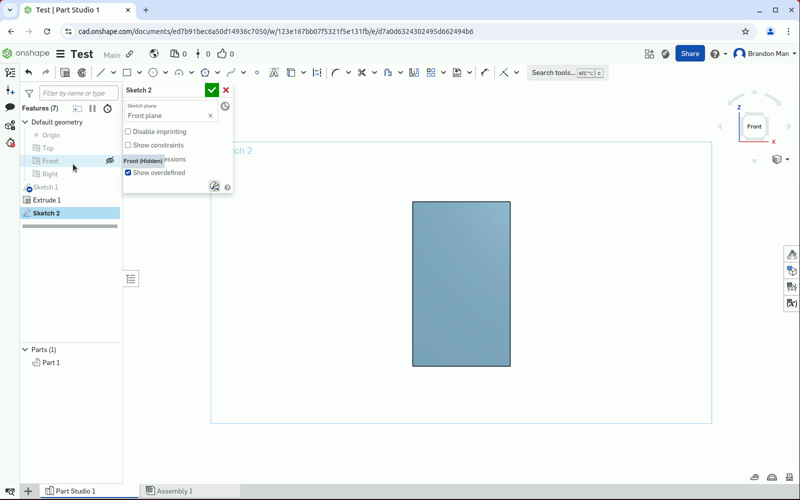
mouse_move(73, 352)
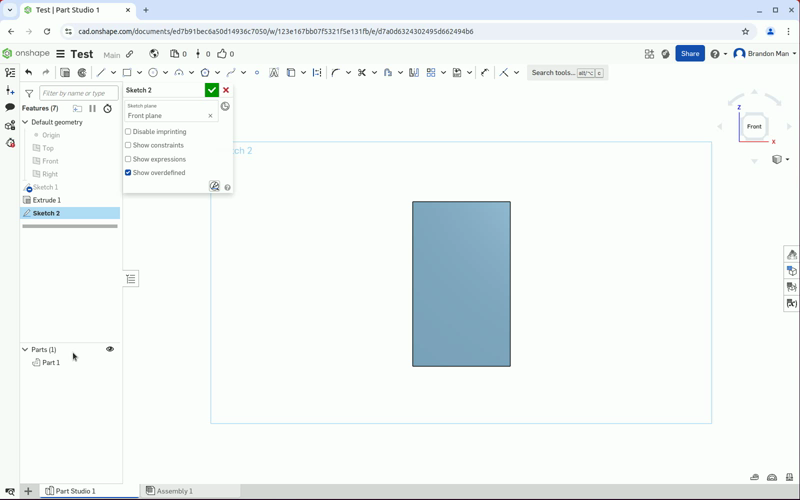
key(y)
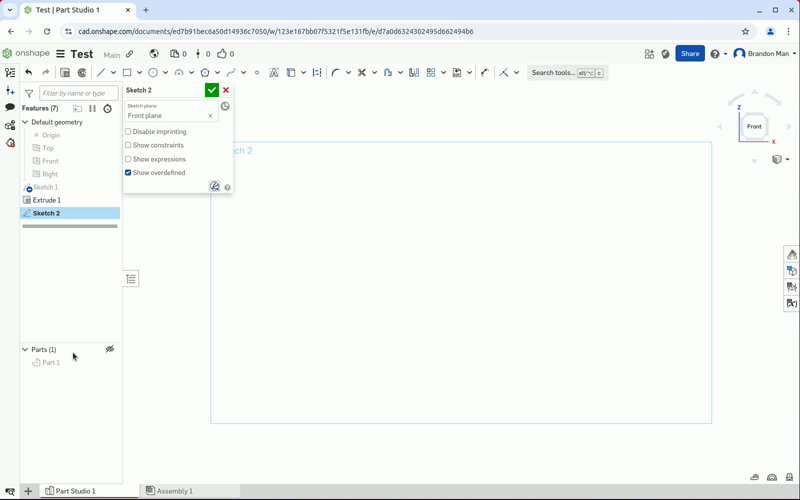
key(l)
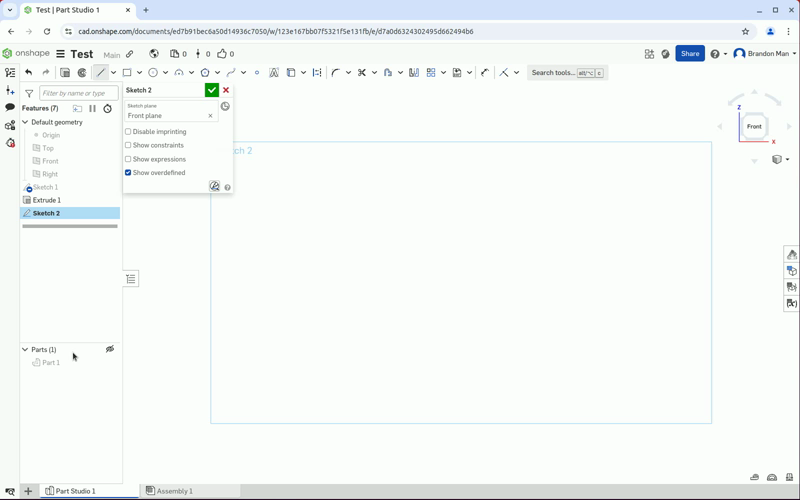
key_down(shift)
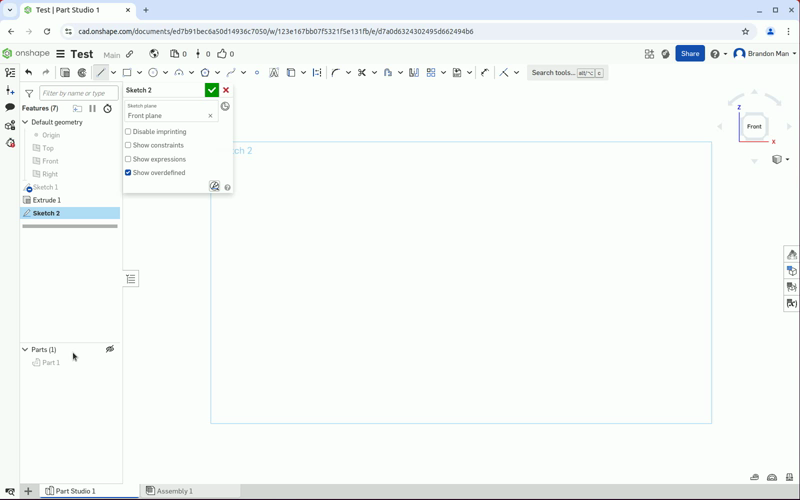
mouse_move(382, 395)
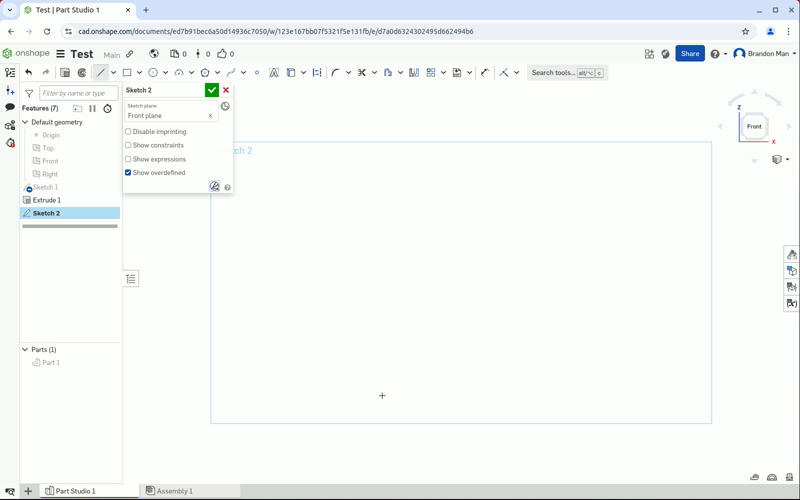
click(382, 395)
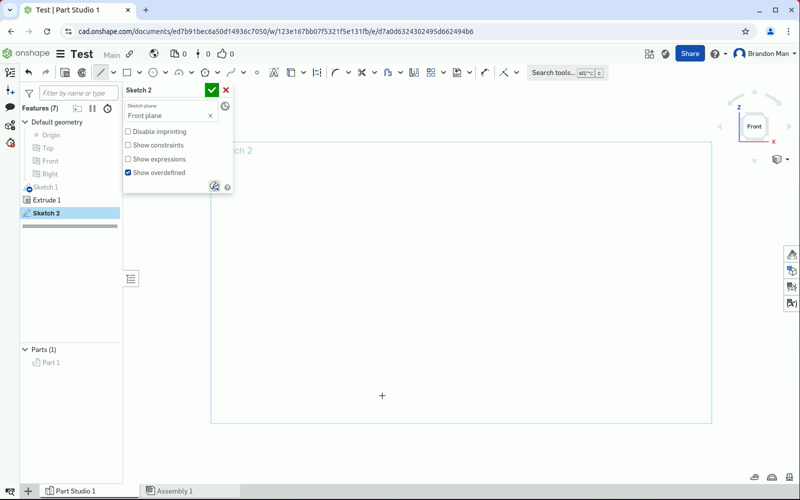
key_up(shift)
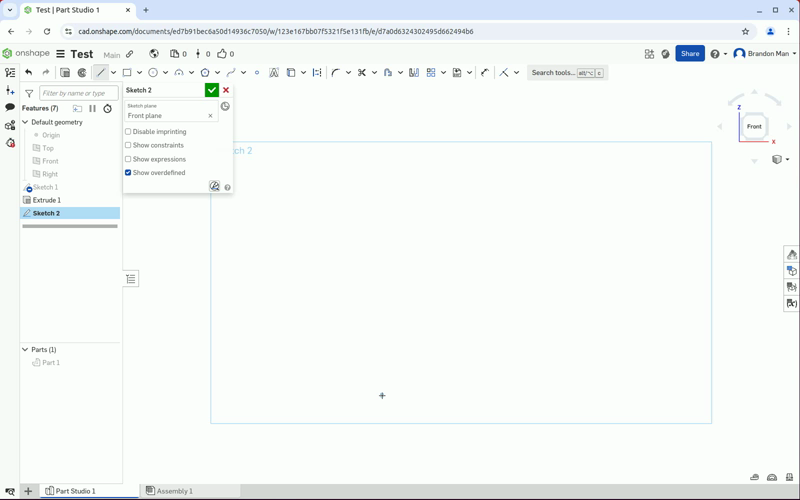
key_down(shift)
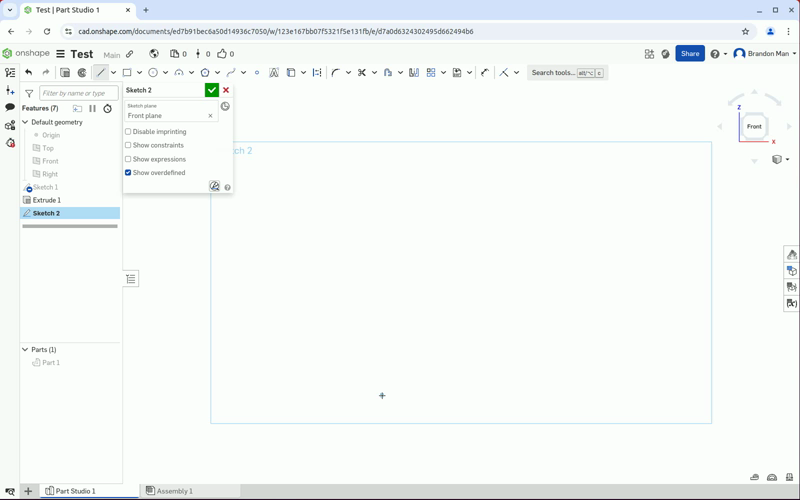
mouse_move(537, 395)
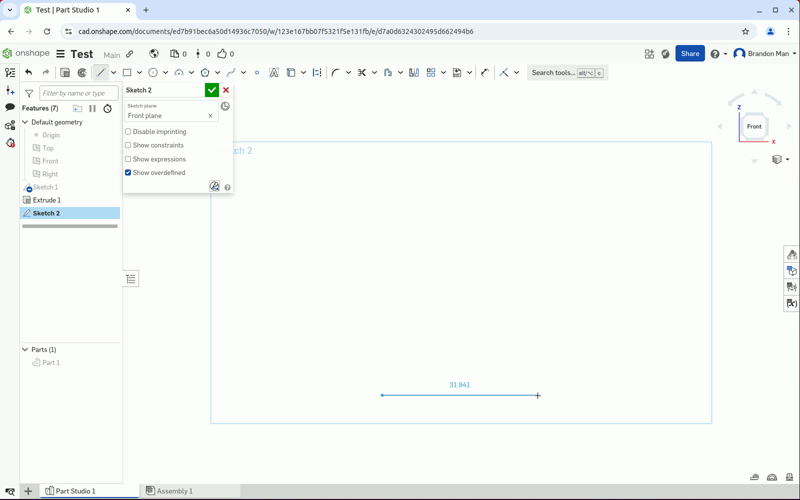
click(537, 395)
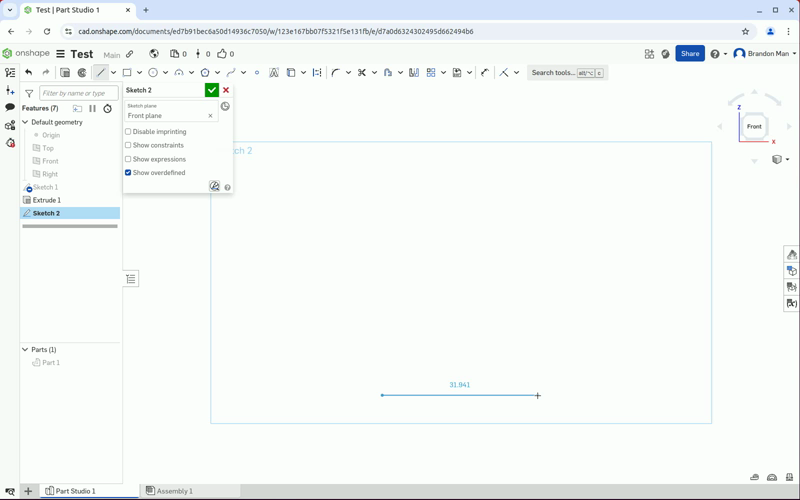
key_up(shift)
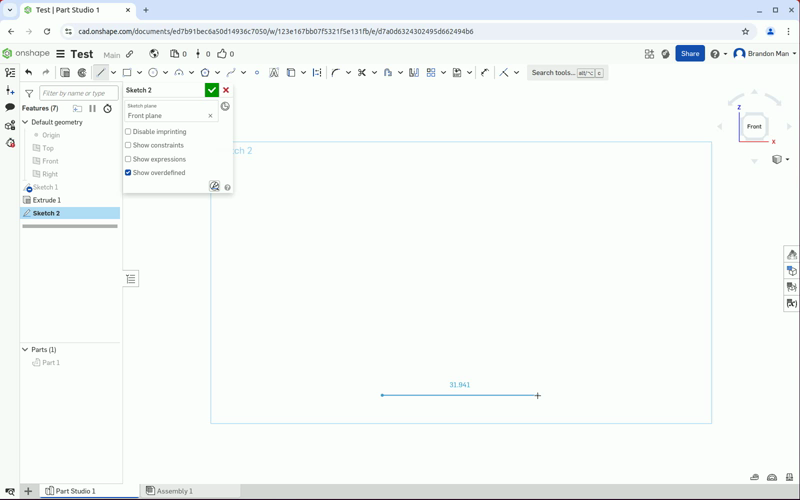
key_down(shift)
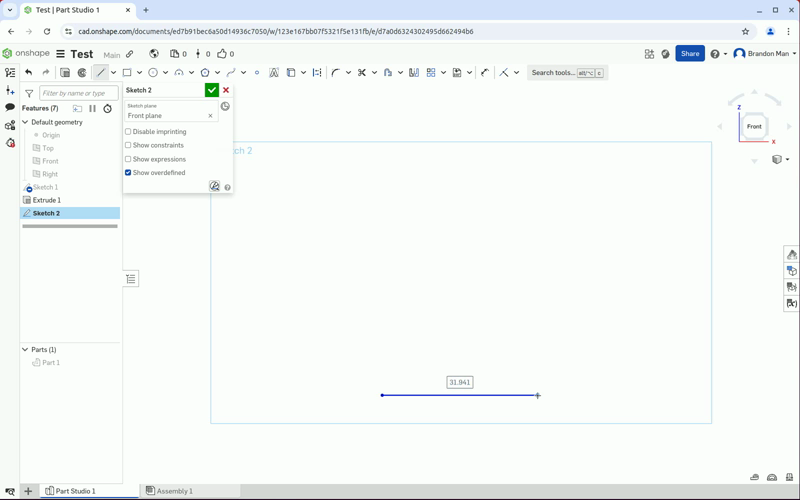
mouse_move(537, 171)
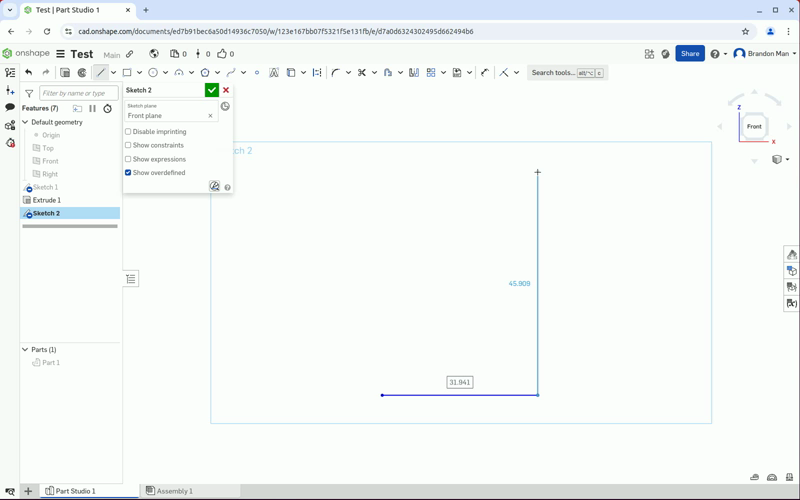
click(537, 171)
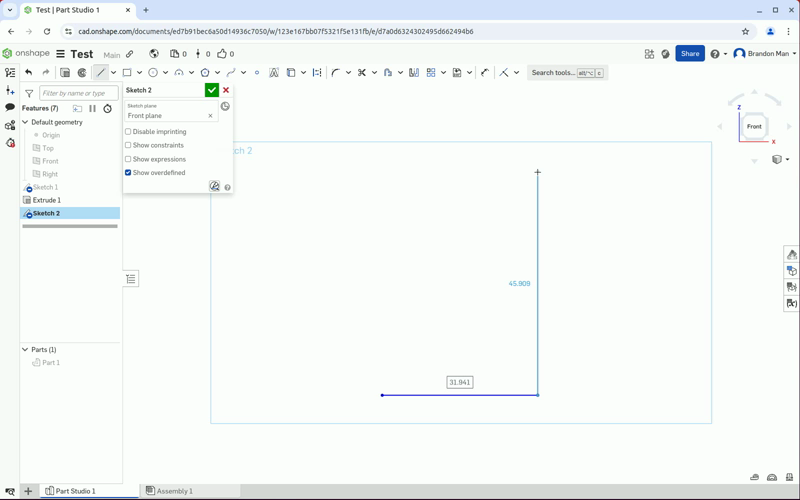
key_up(shift)
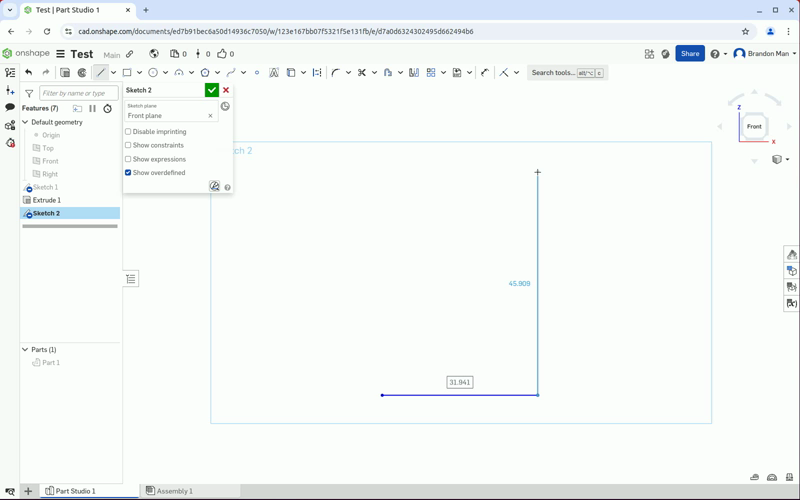
key_down(shift)
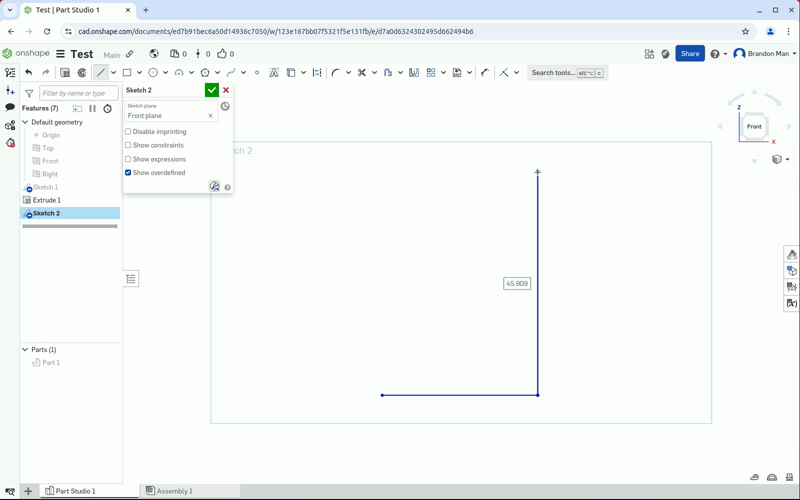
mouse_move(382, 171)
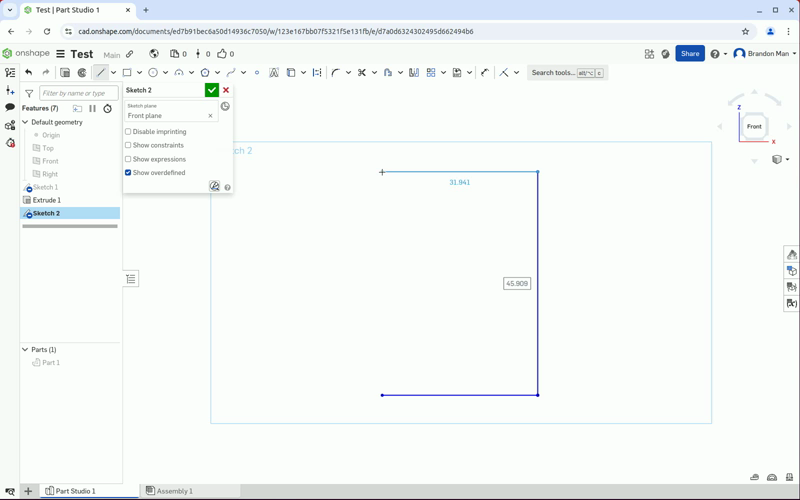
click(382, 171)
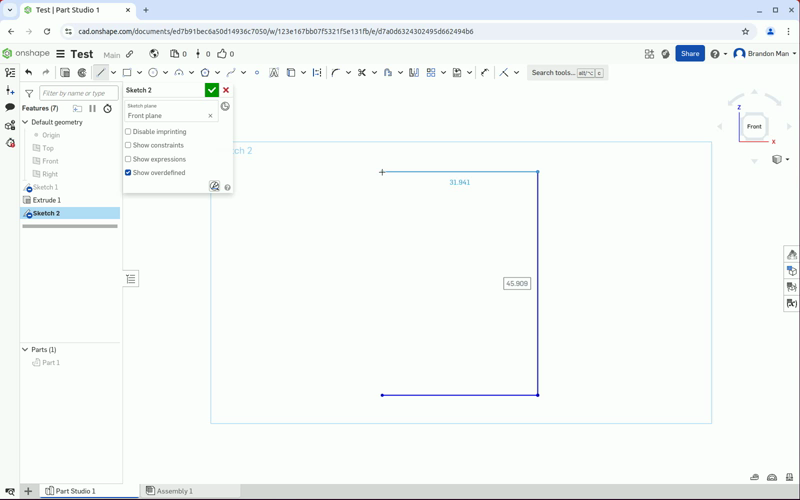
key_up(shift)
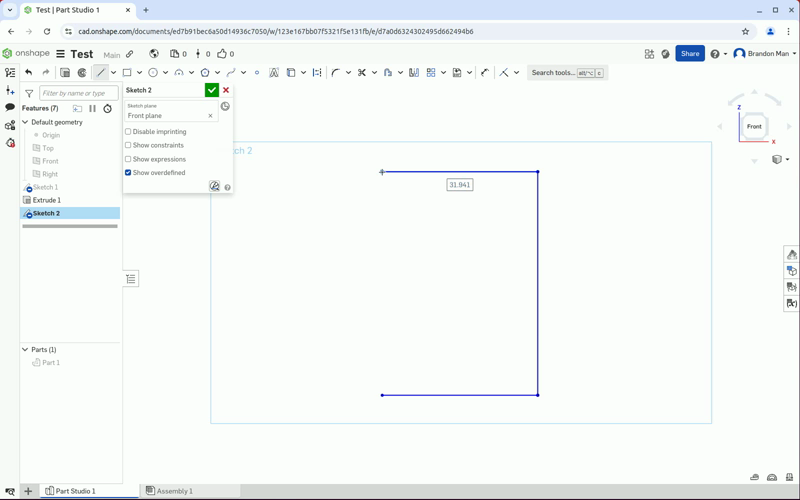
key_down(shift)
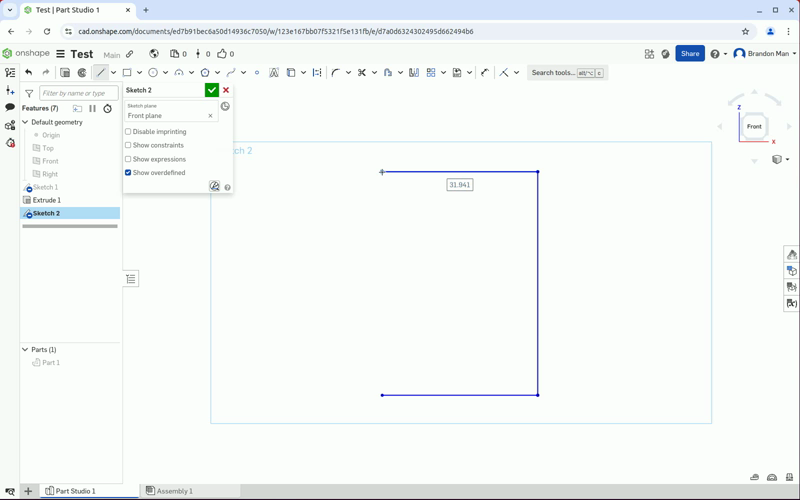
mouse_move(382, 395)
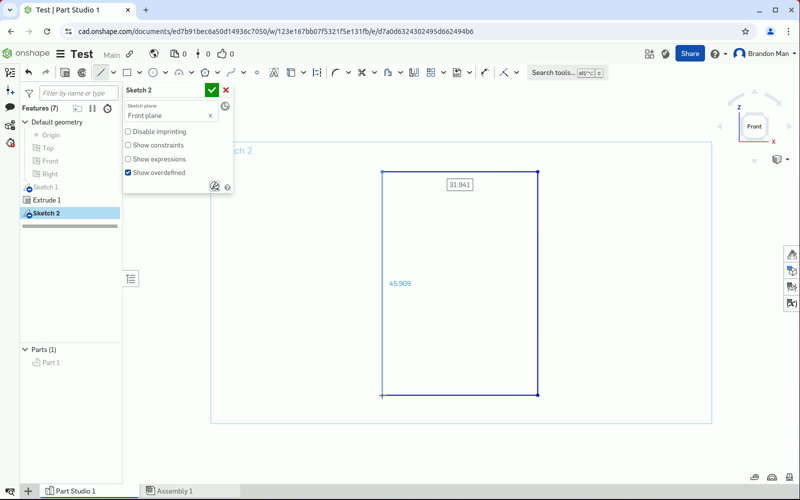
key_up(shift)
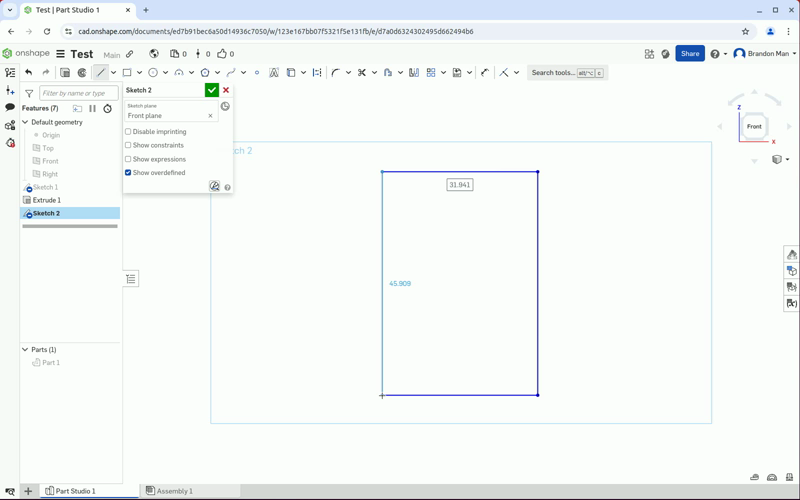
click(382, 395)
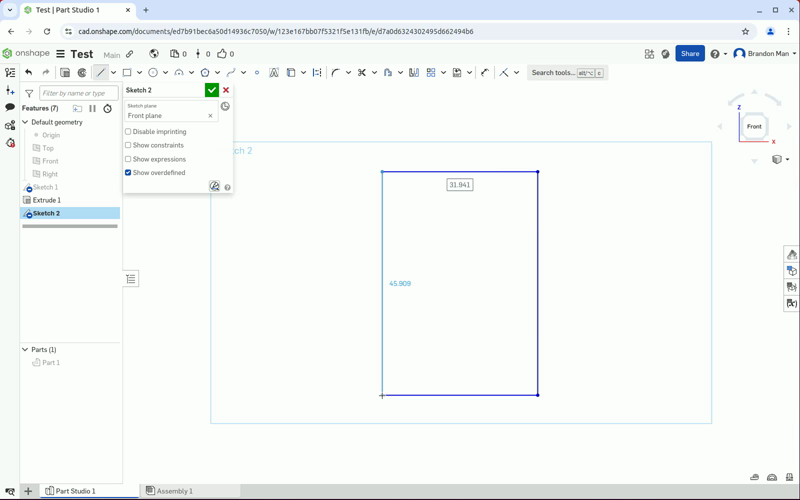
key(esc)
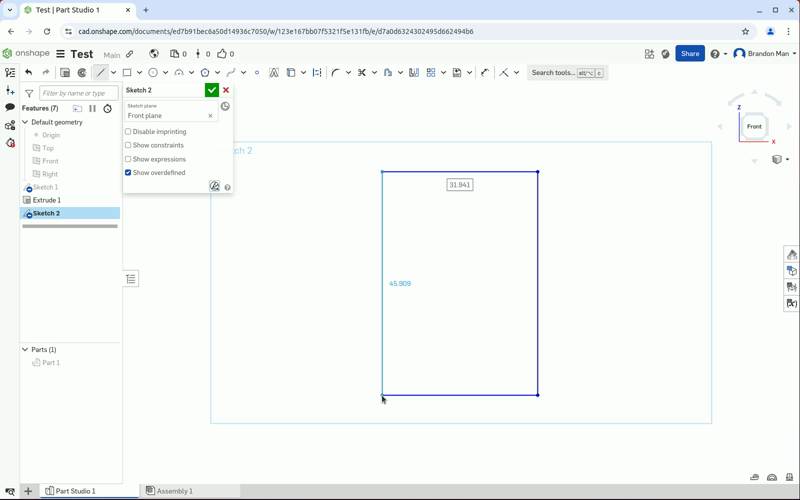
key(l)
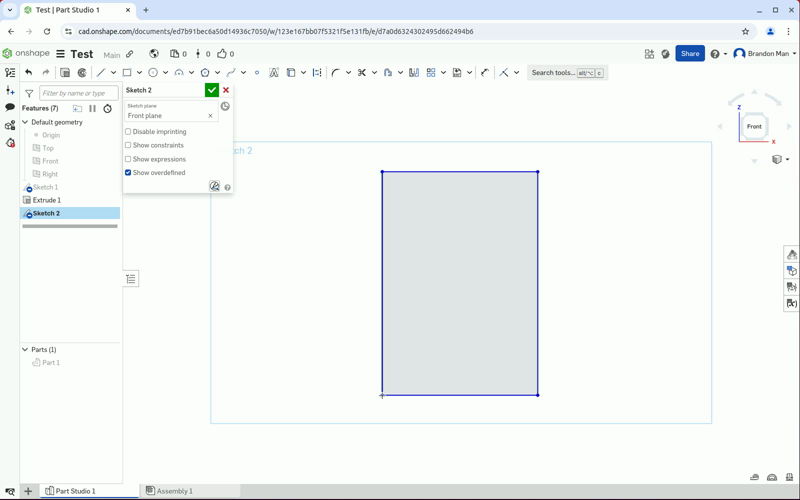
key_down(shift)
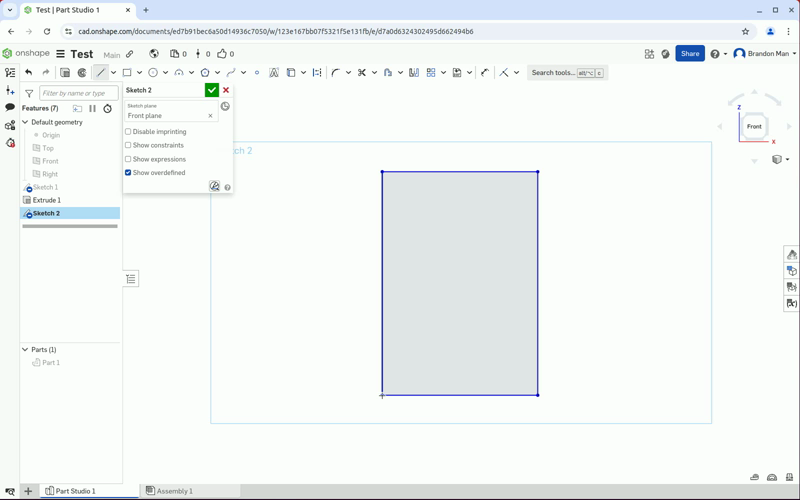
mouse_move(410, 367)
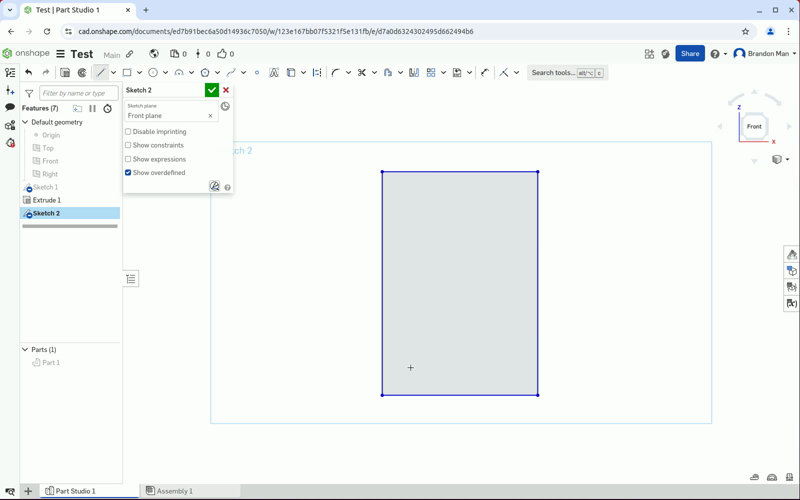
click(410, 367)
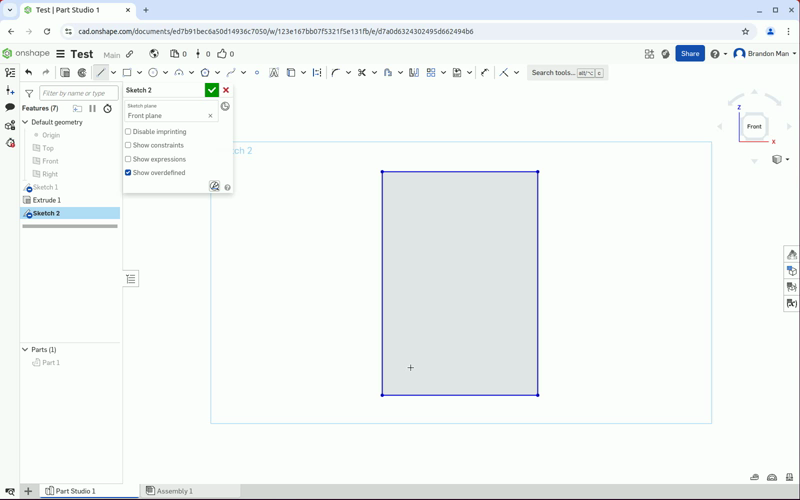
key_up(shift)
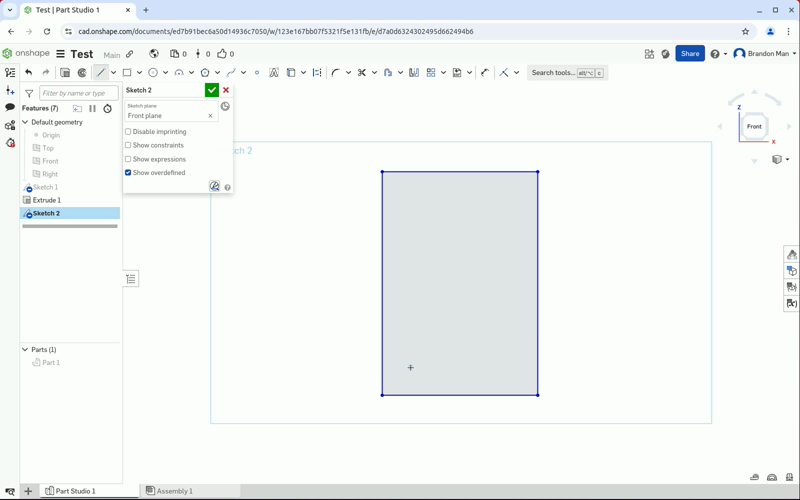
key_down(shift)
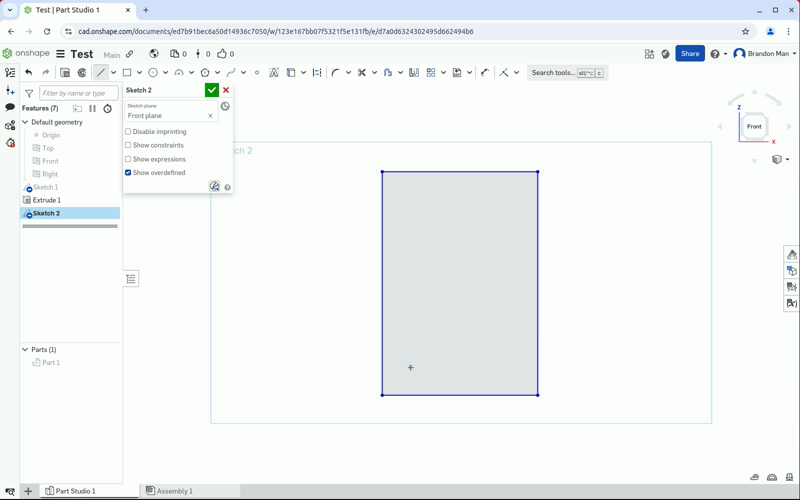
mouse_move(509, 367)
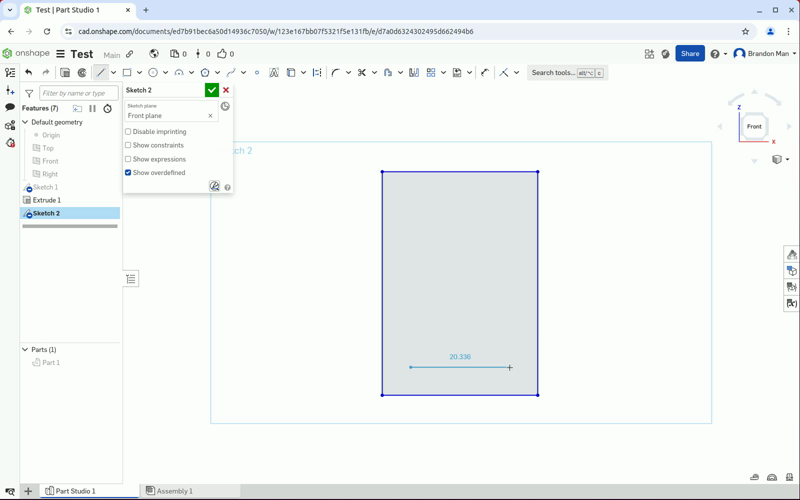
click(509, 367)
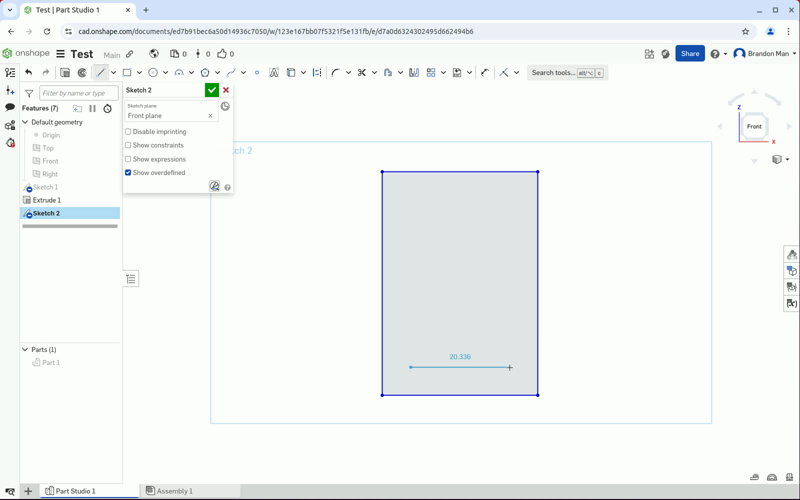
key_up(shift)
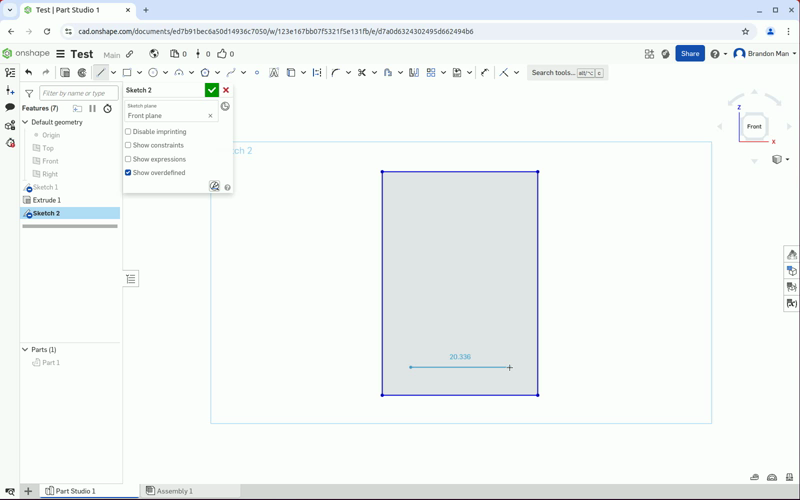
key_down(shift)
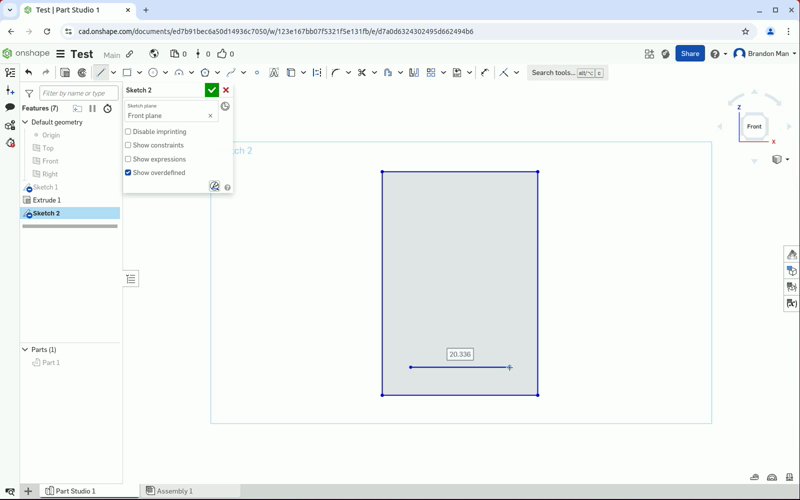
mouse_move(509, 202)
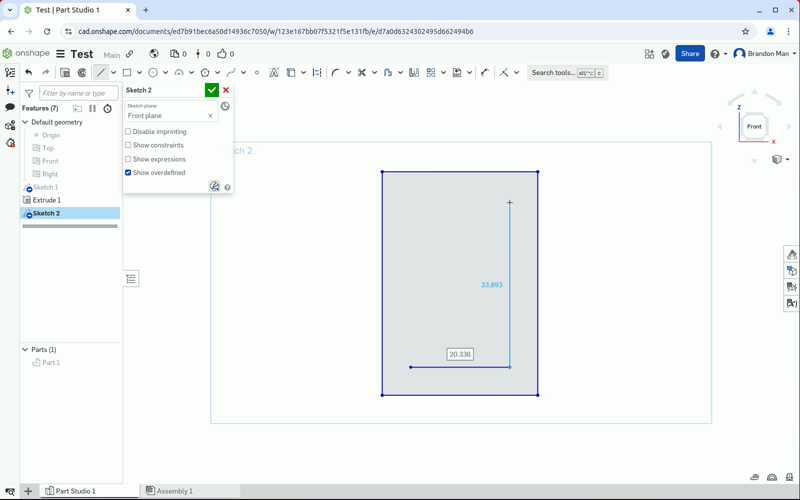
click(509, 202)
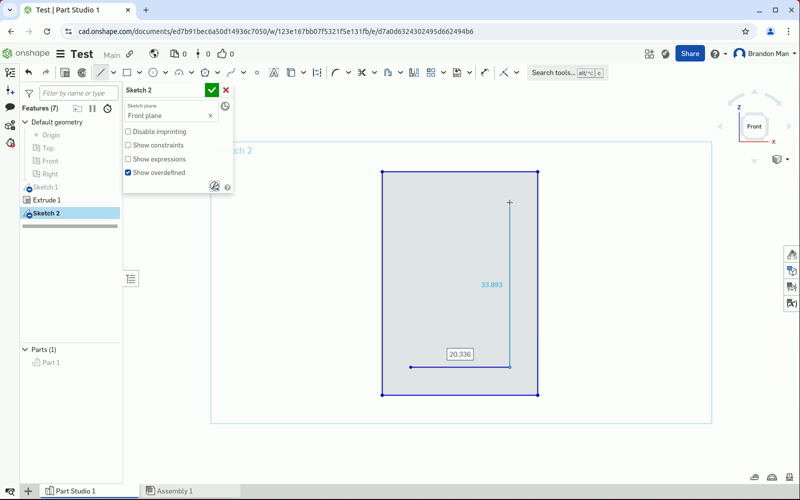
key_up(shift)
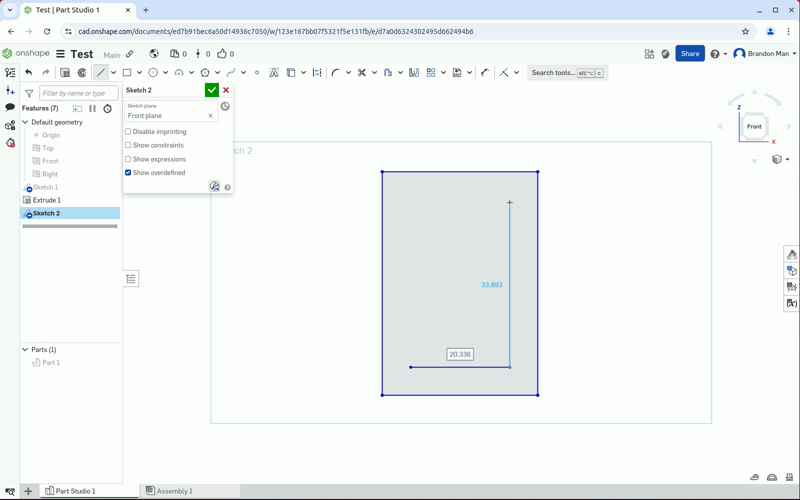
key_down(shift)
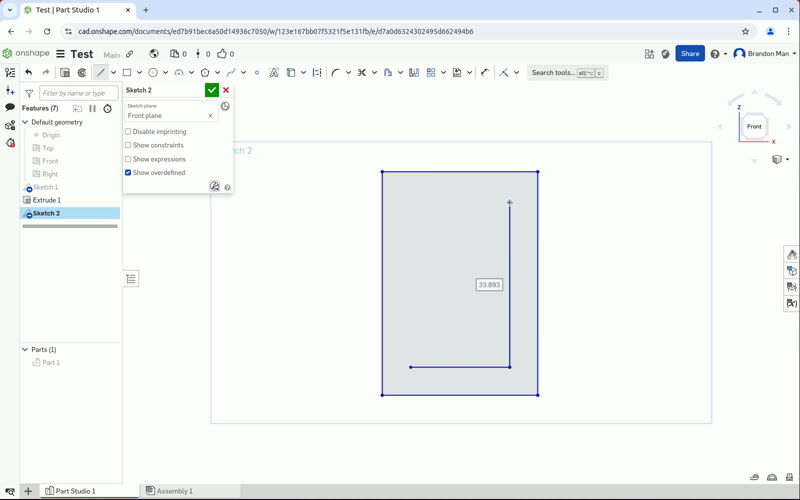
mouse_move(410, 202)
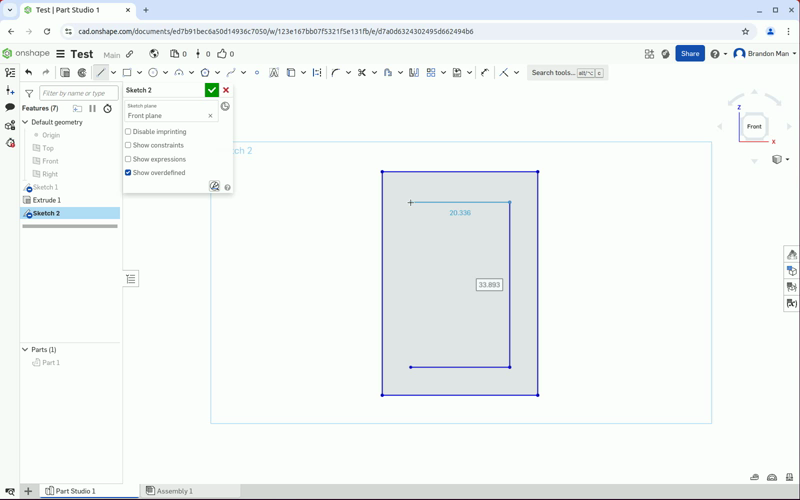
click(410, 202)
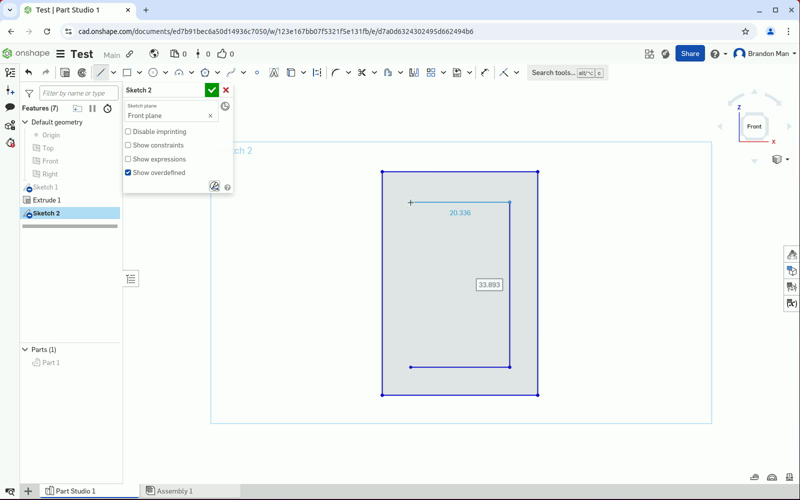
key_up(shift)
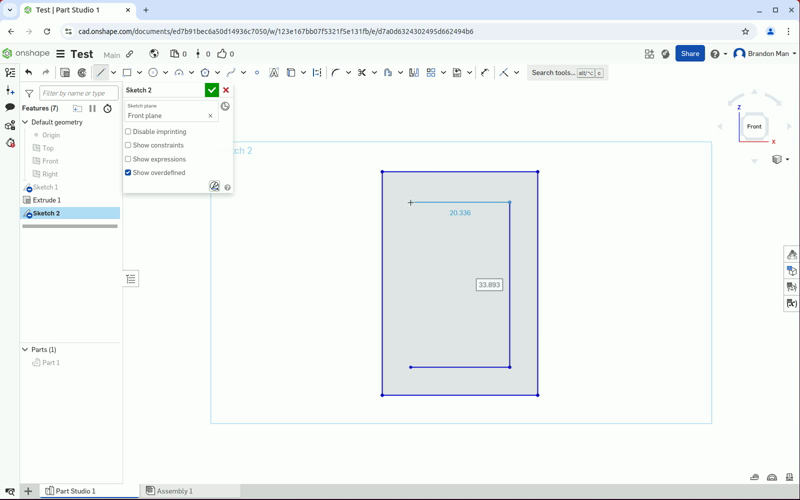
key_down(shift)
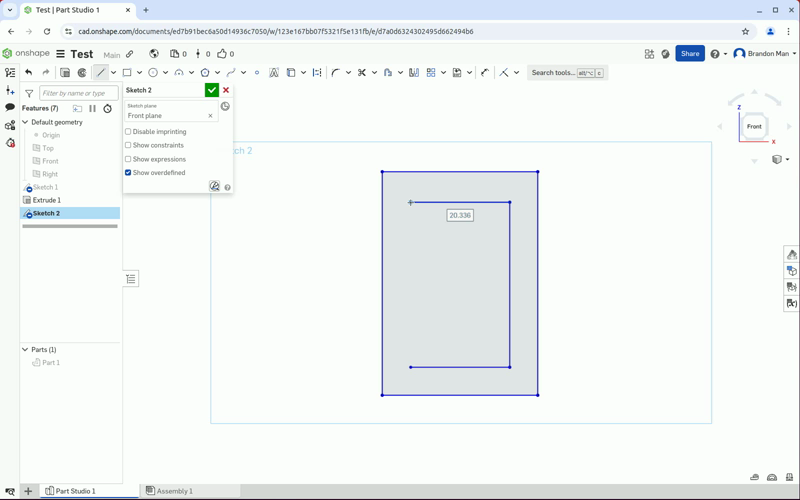
mouse_move(410, 367)
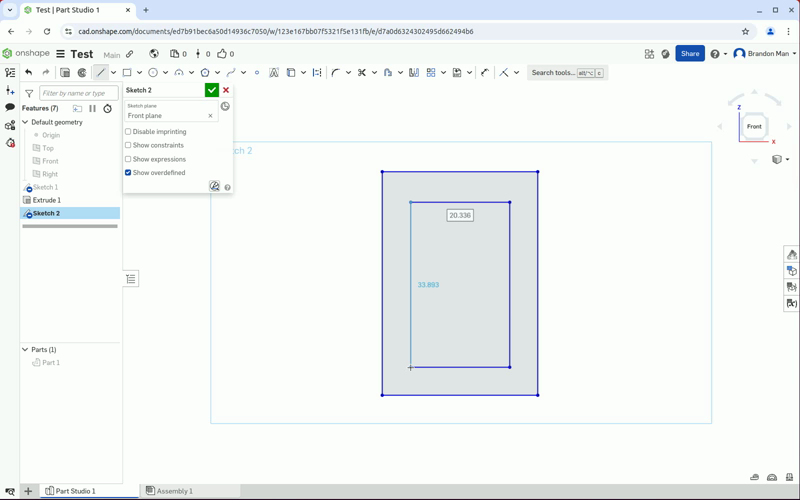
key_up(shift)
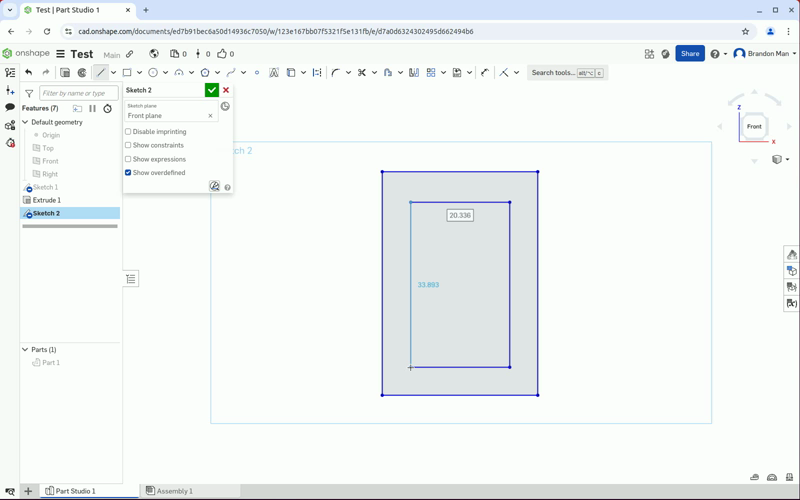
click(410, 367)
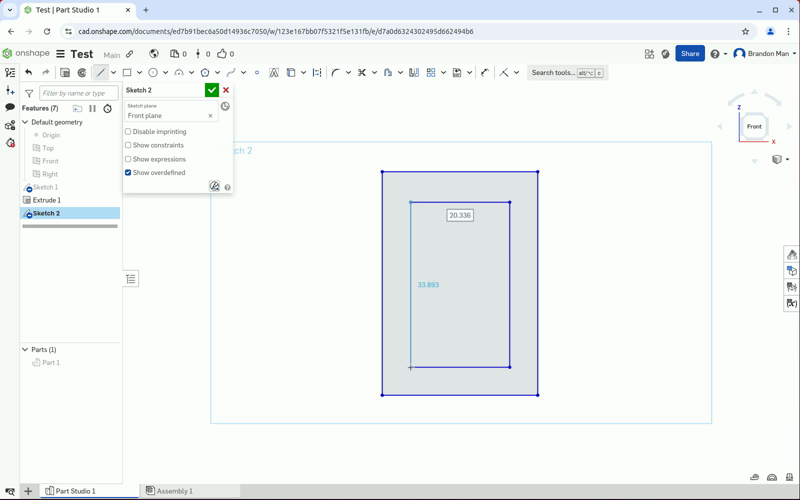
key(esc)
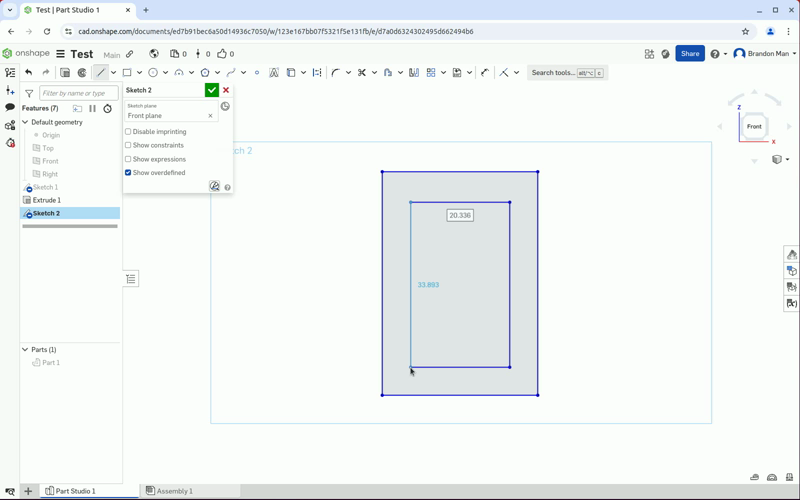
mouse_move(525, 303)
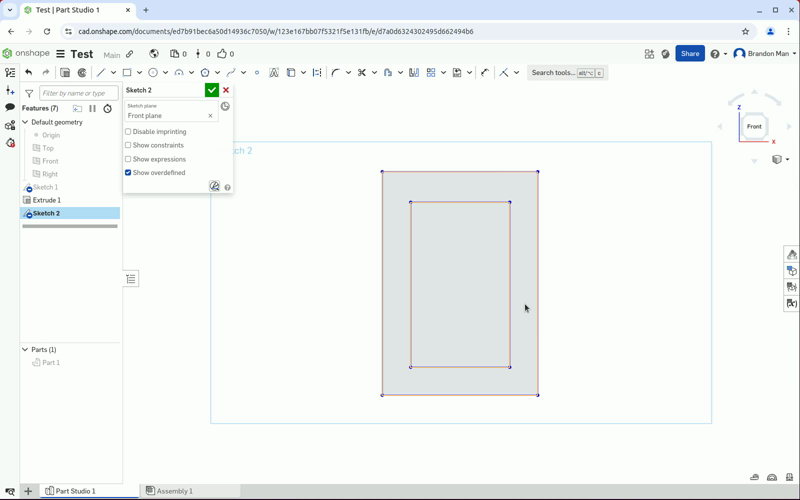
click(525, 303)
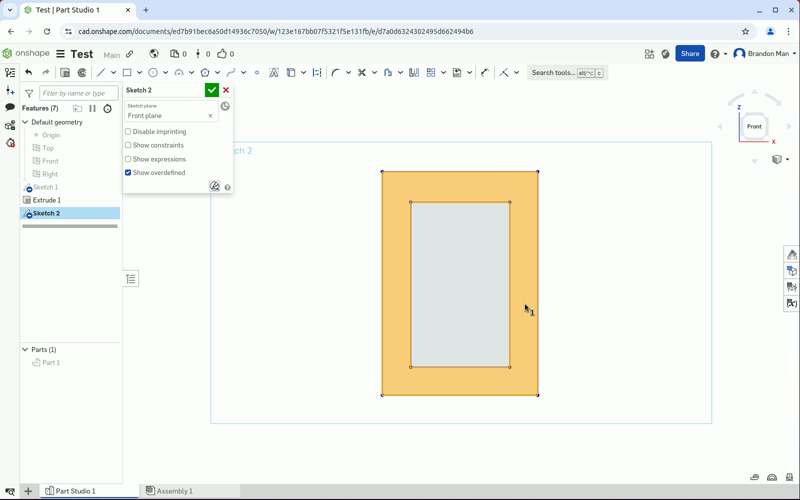
mouse_move(73, 352)
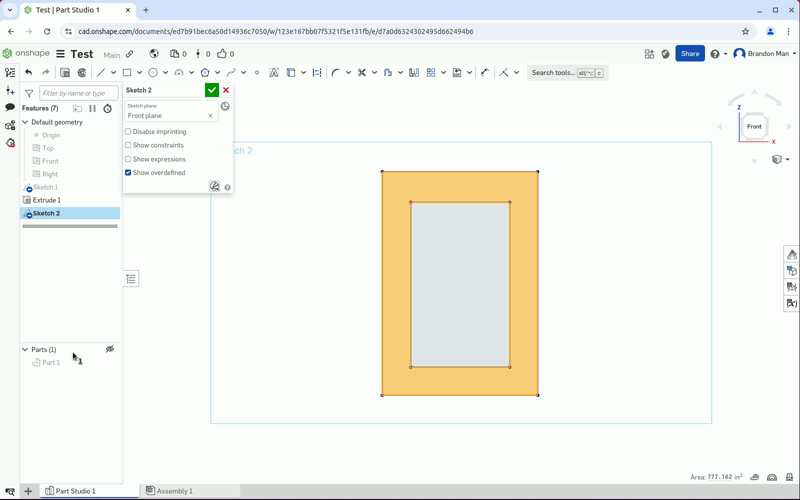
key(shift+y)
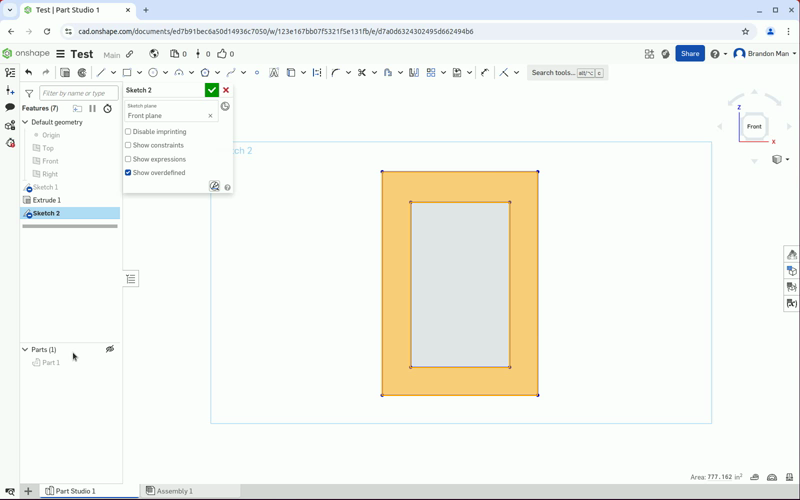
key(shift+e)
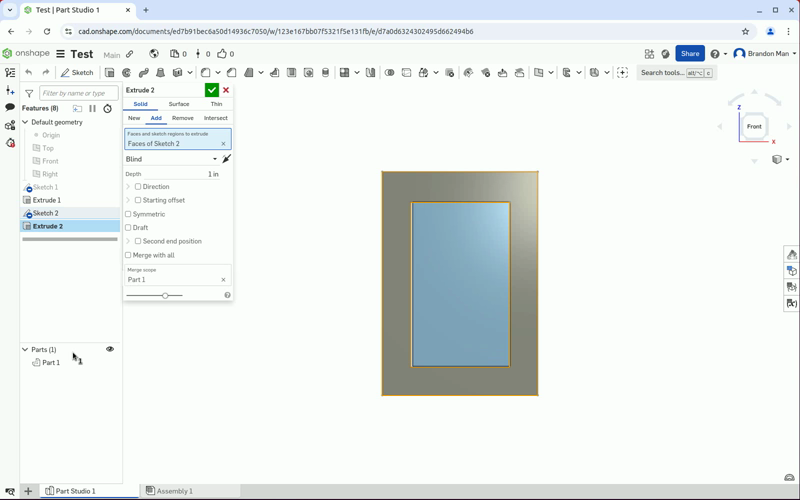
mouse_move(143, 106)
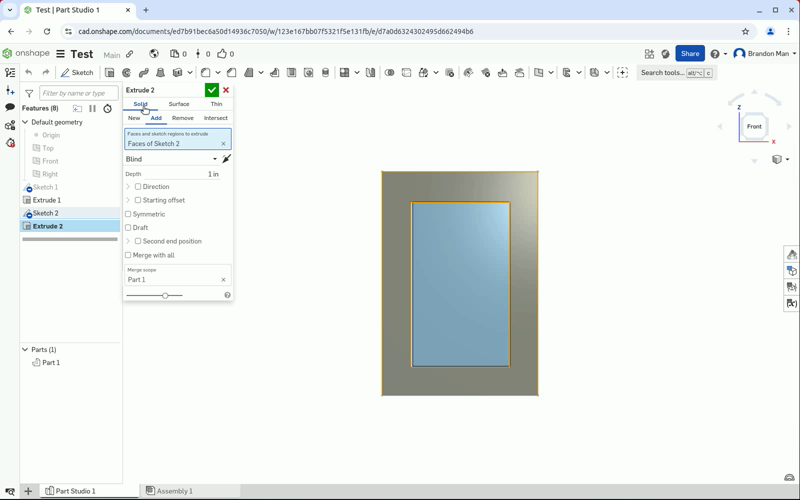
click(143, 106)
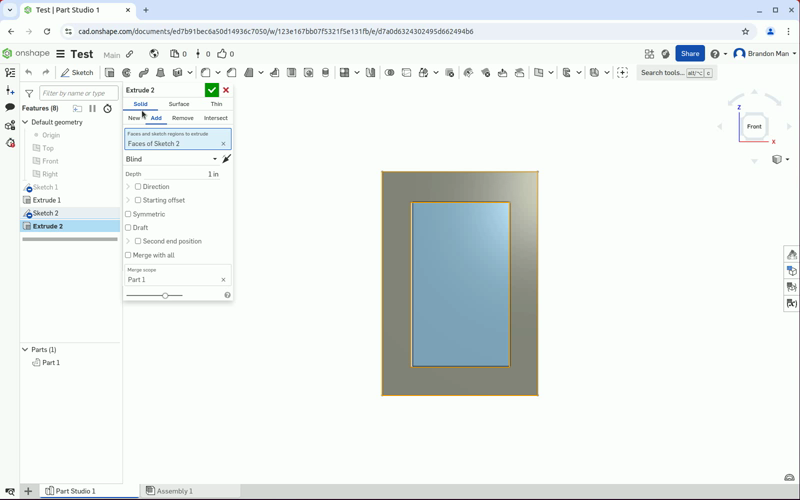
mouse_move(137, 120)
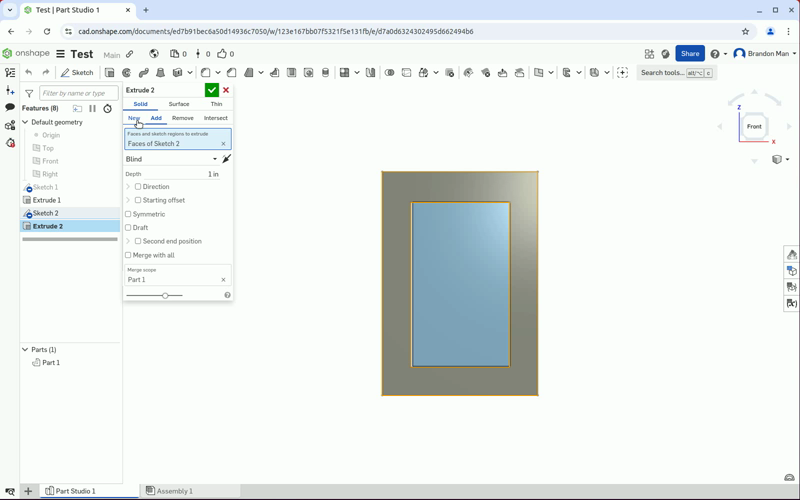
click(137, 120)
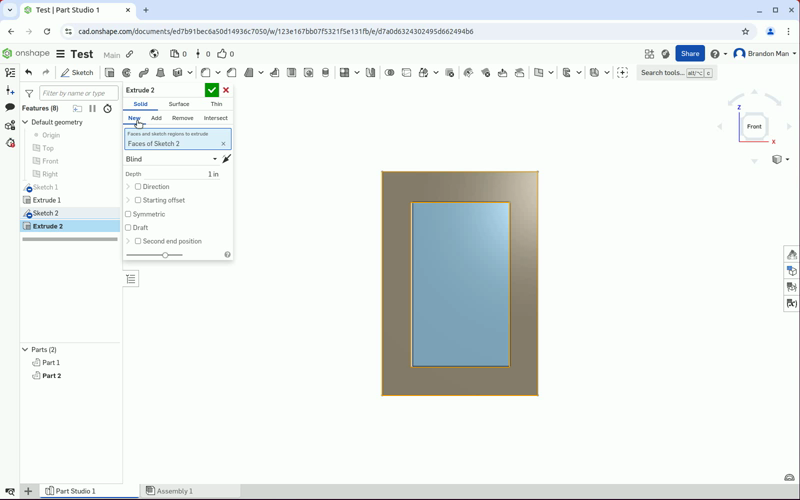
key(tab, 4)
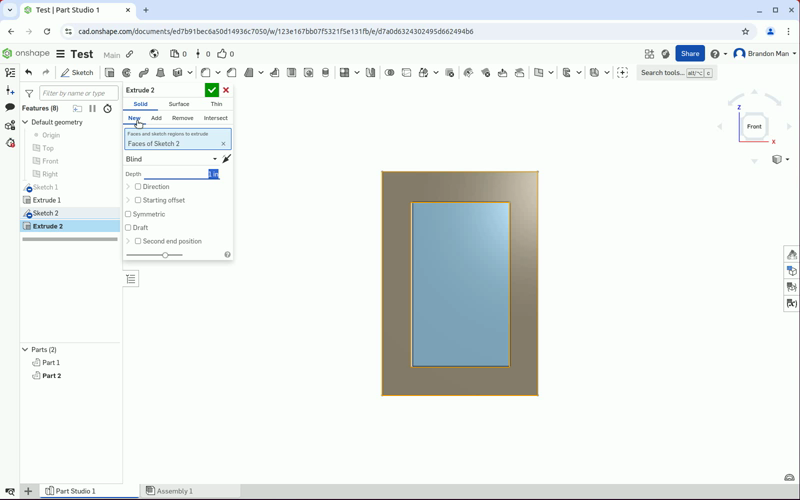
text(1.685)
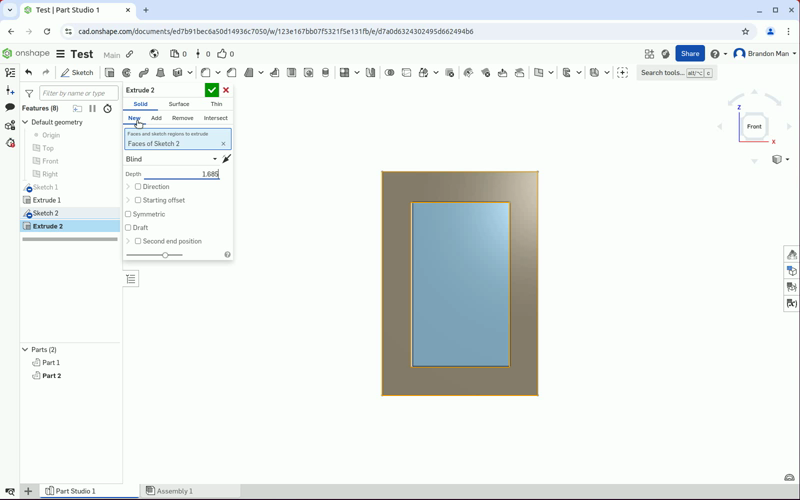
key(enter)
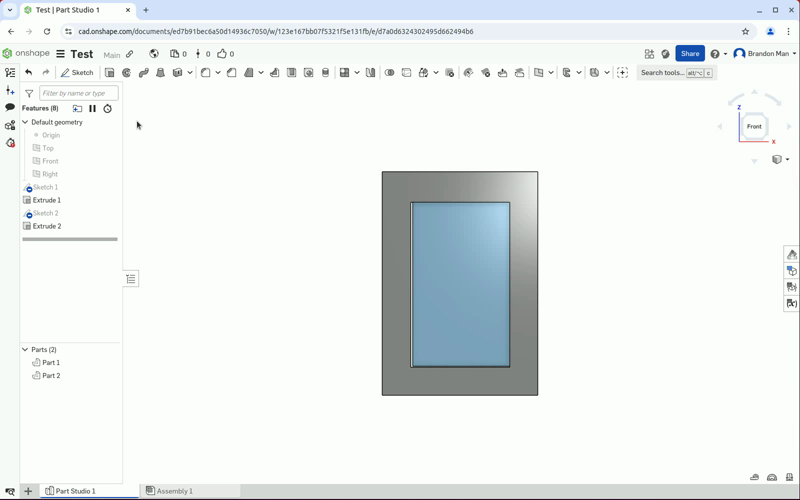
key(shift+h)
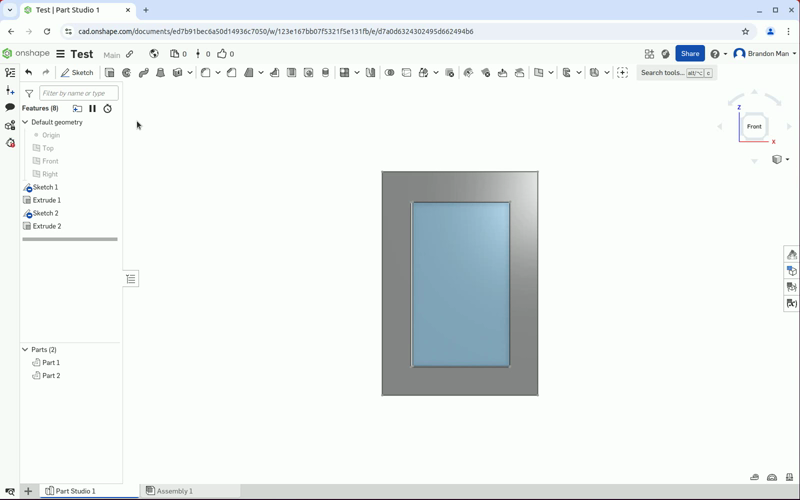
key(shift+h)
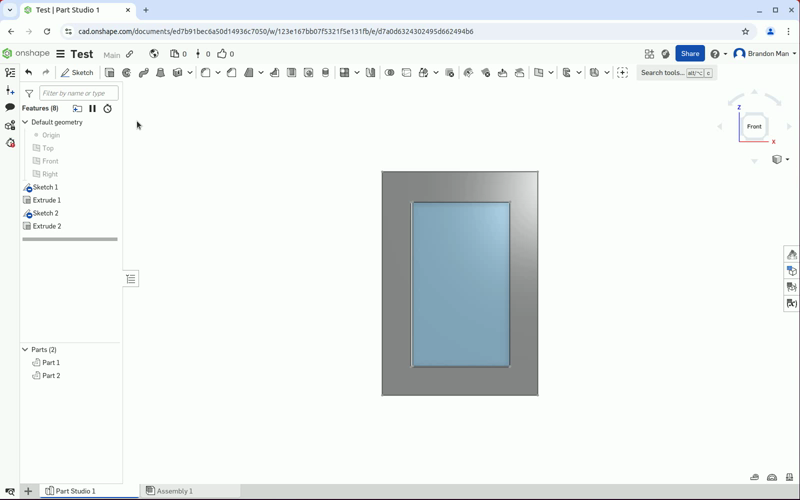
key(shift+7)
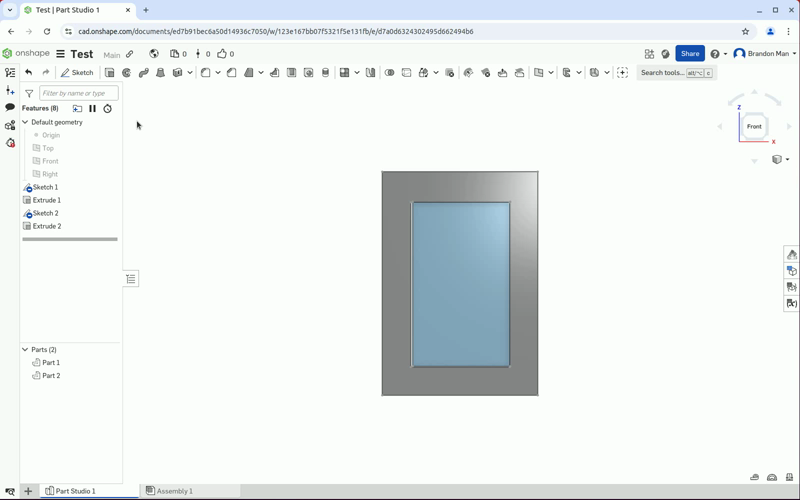
key(left, 2)
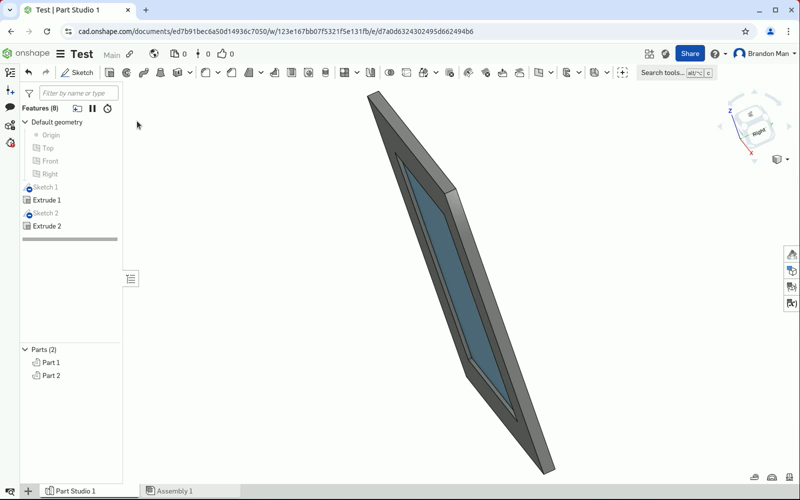
key(down, 2)
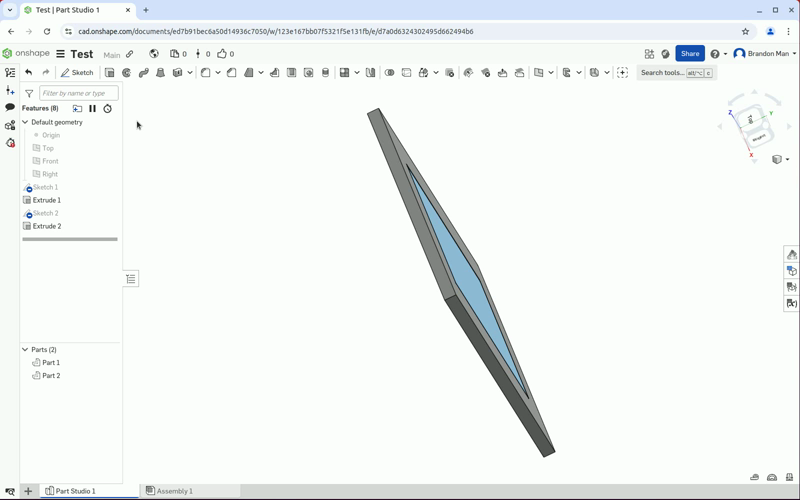
key(up, 2)
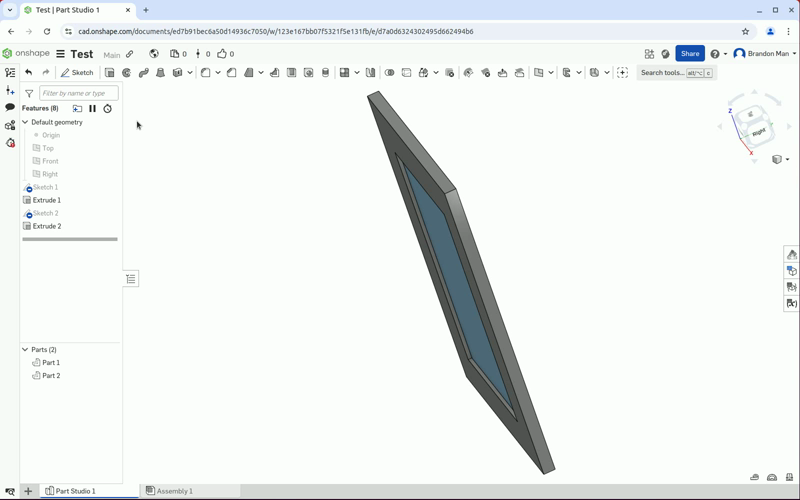
key(right, 2)
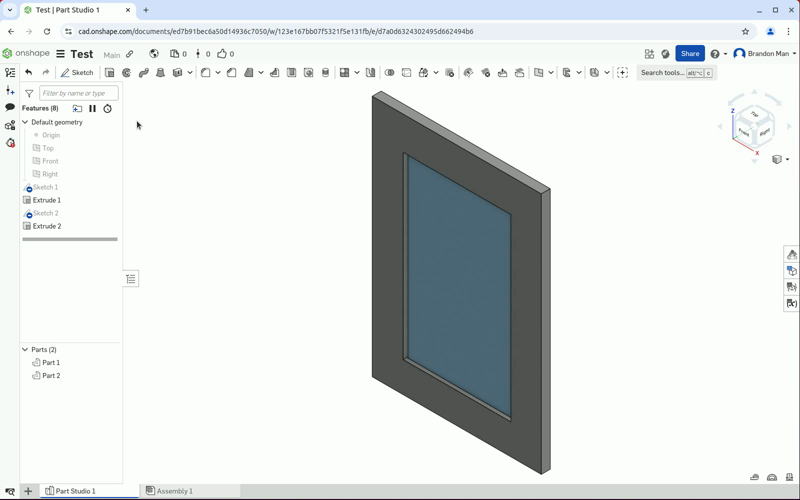
mouse_move(73, 189)
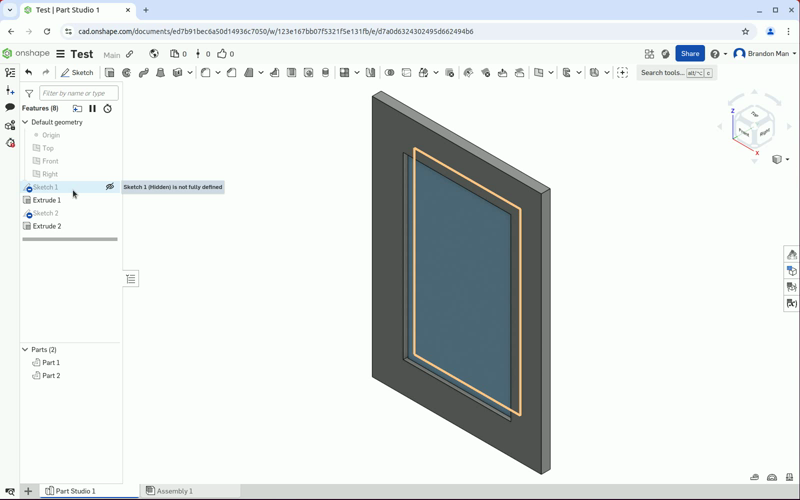
click(73, 189)